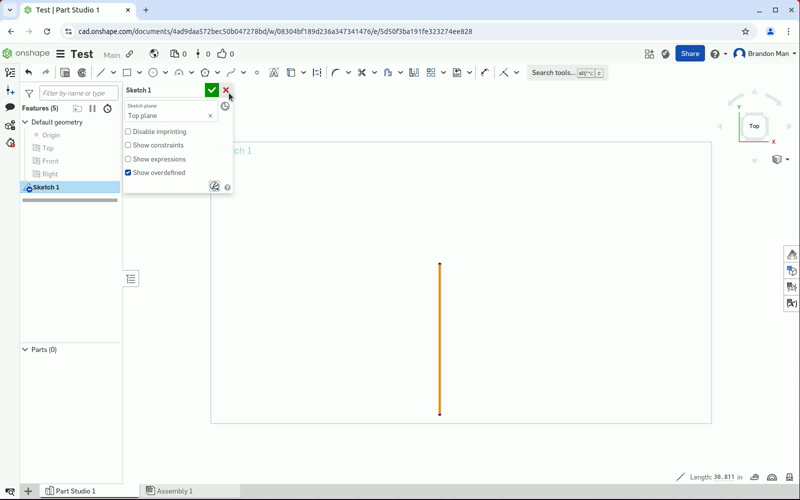
key(shift+h)
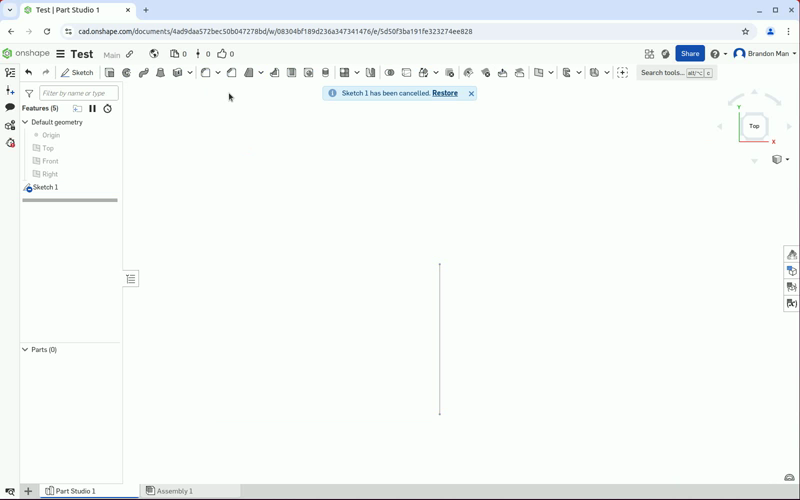
key(shift+s)
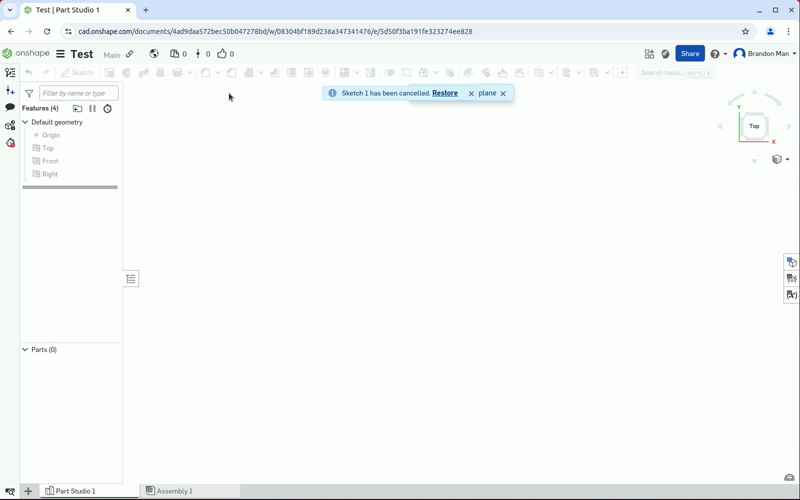
mouse_move(73, 150)
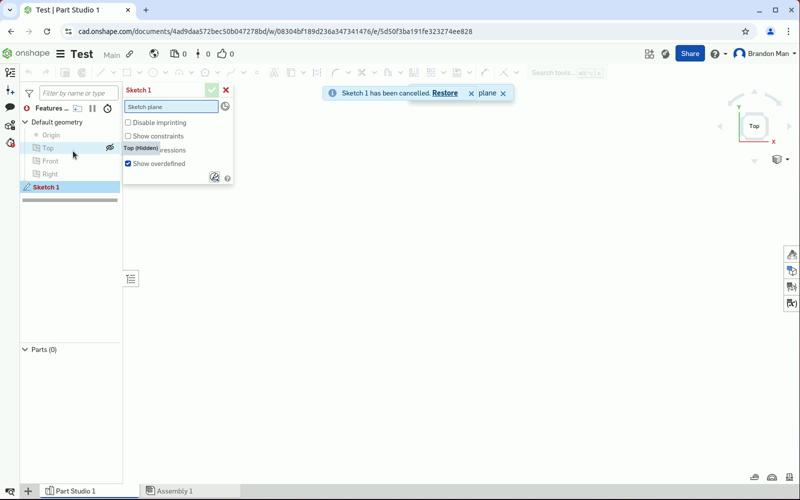
click(73, 150)
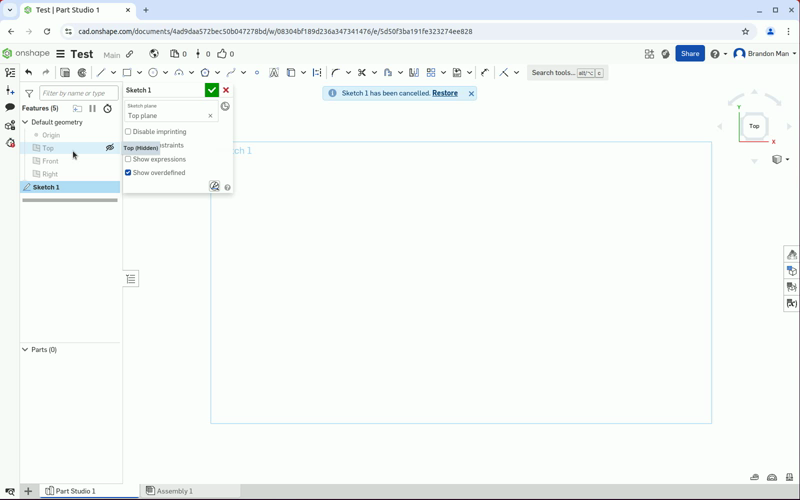
mouse_move(73, 352)
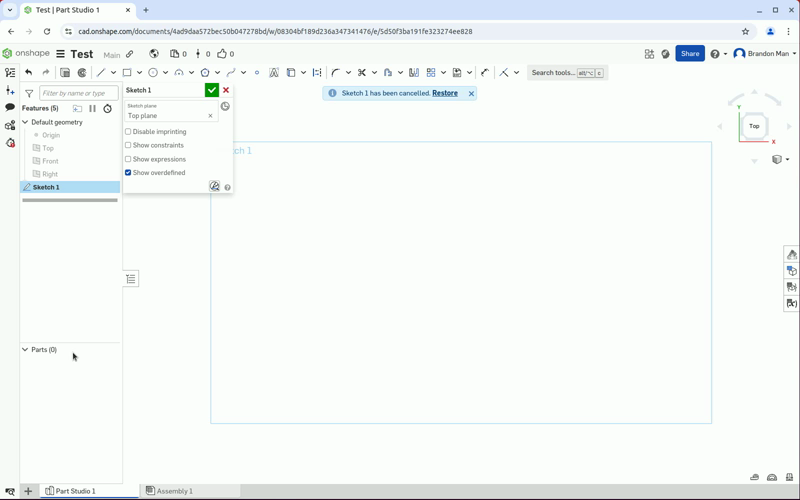
key(y)
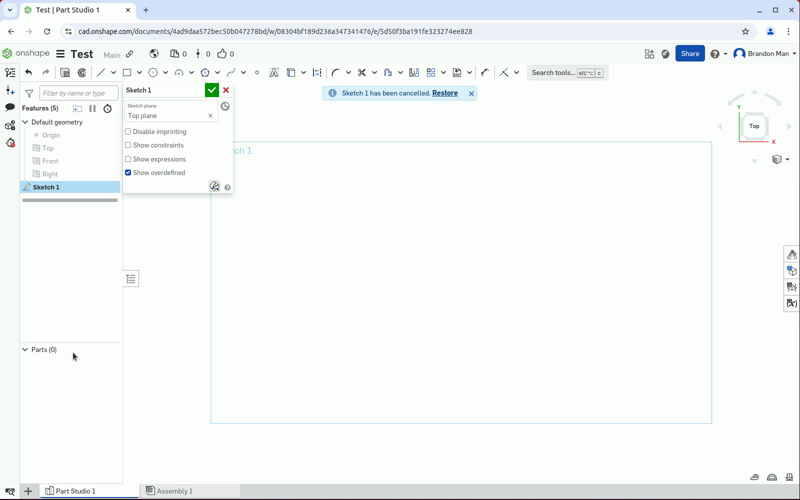
key(c)
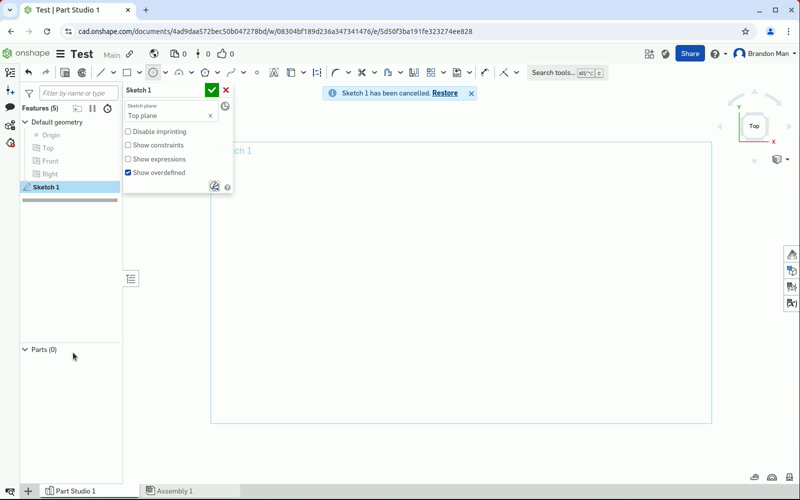
key_down(shift)
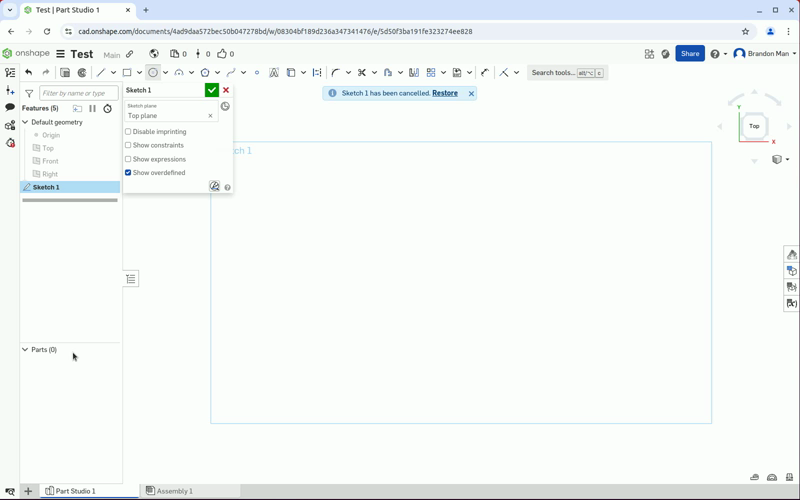
mouse_move(460, 282)
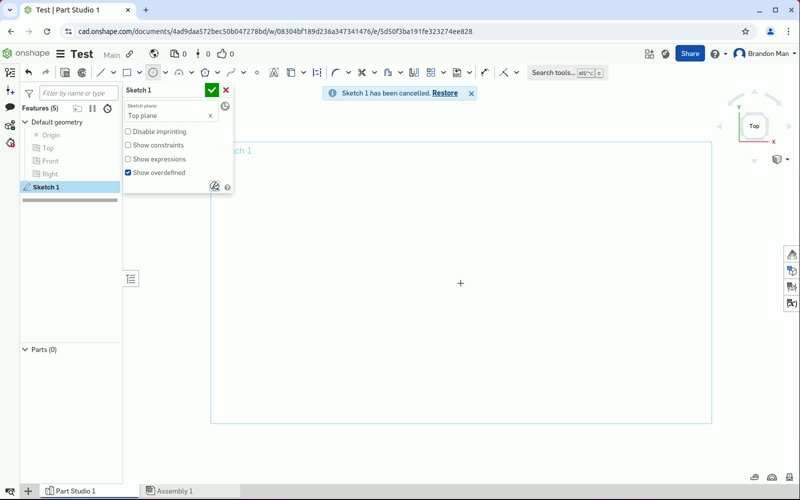
click(460, 282)
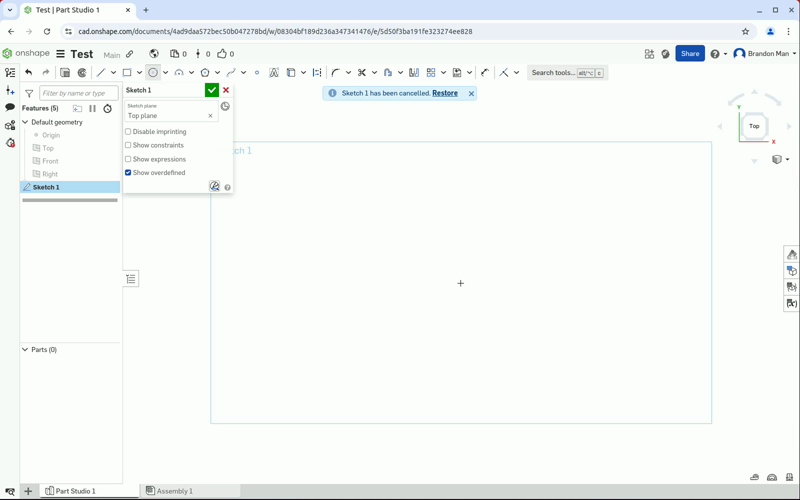
key_up(shift)
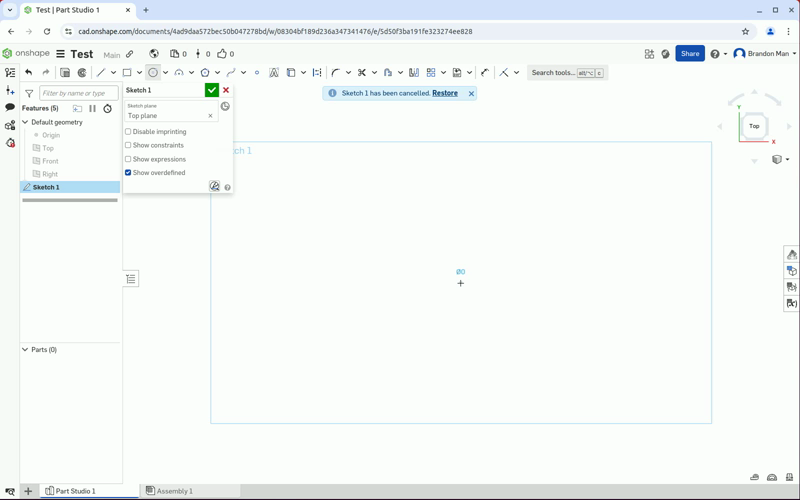
mouse_move(560, 282)
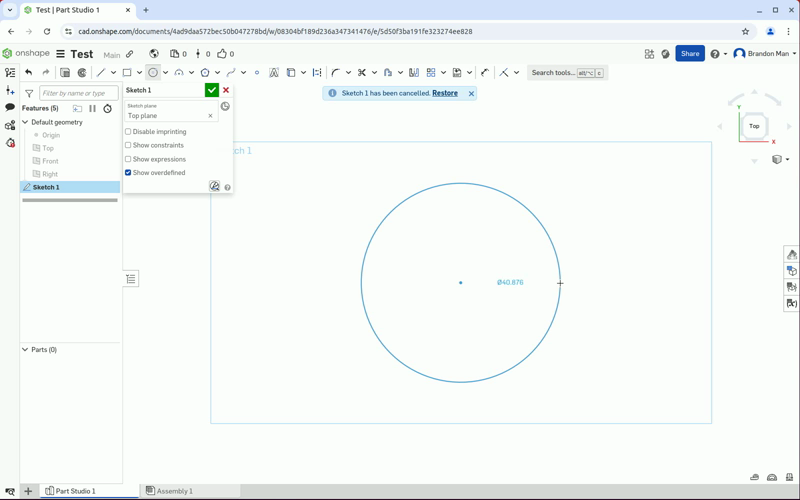
click(560, 282)
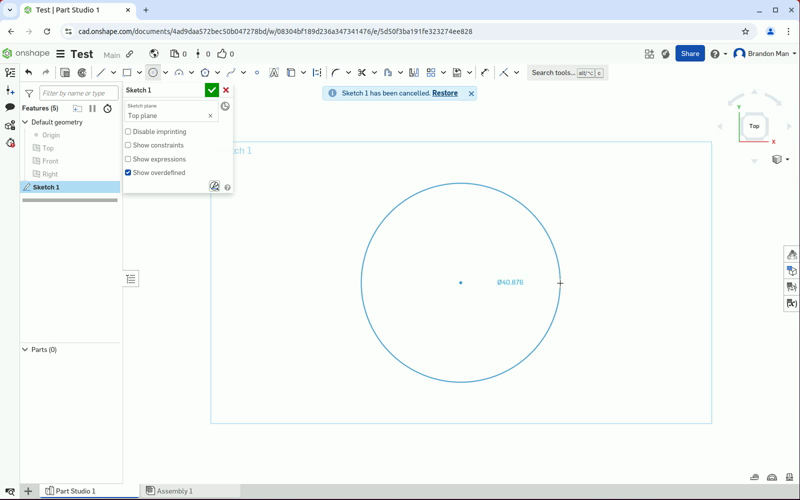
key(esc)
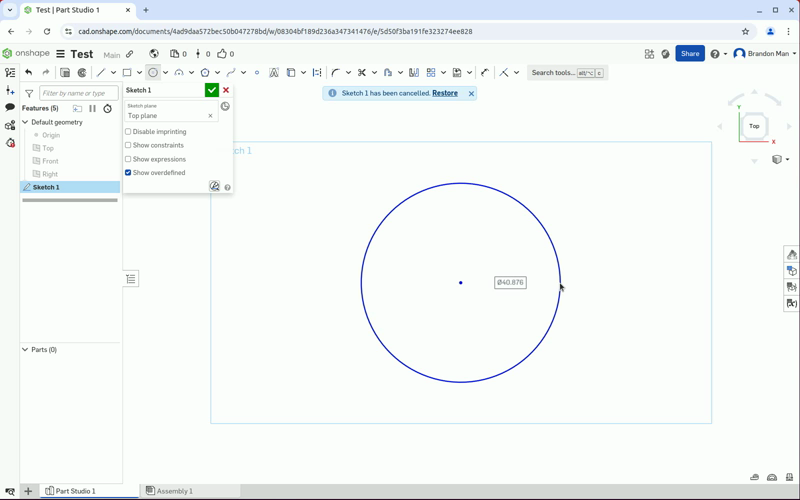
mouse_move(487, 234)
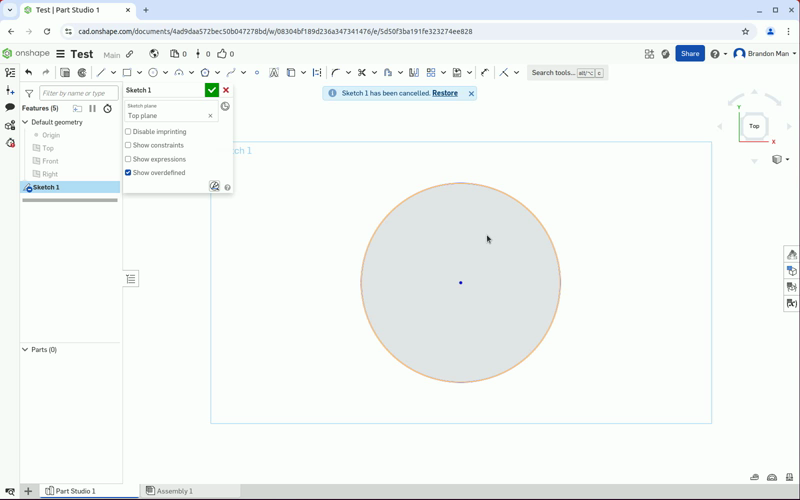
click(487, 234)
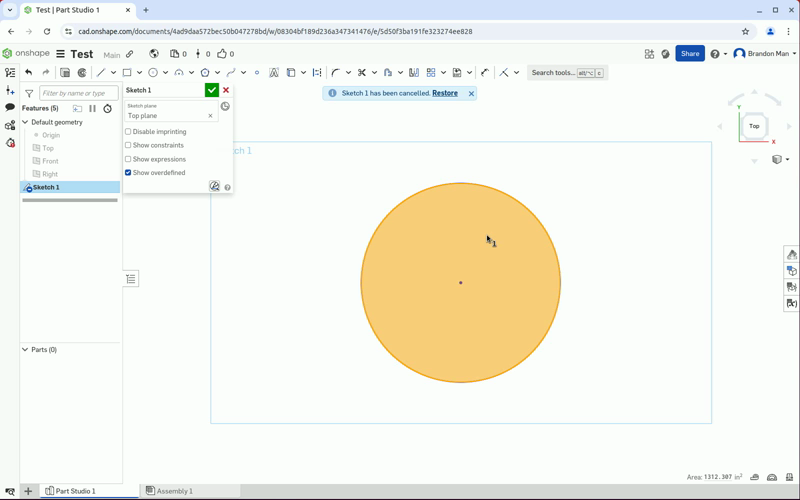
mouse_move(73, 352)
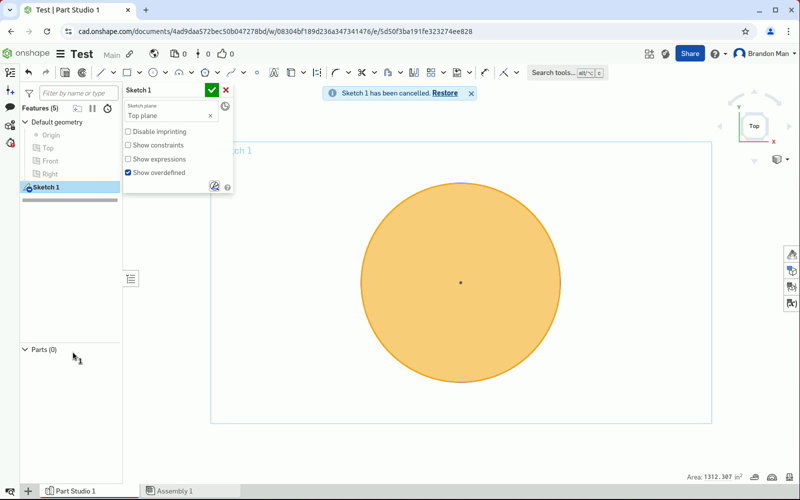
key(shift+y)
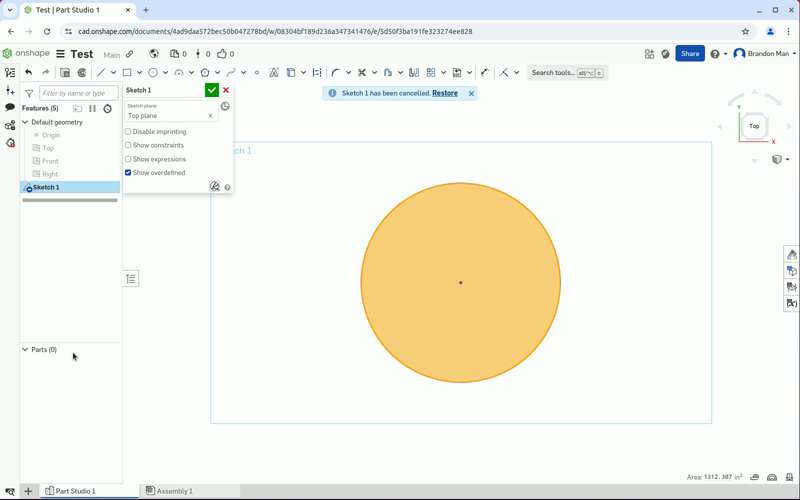
key(shift+e)
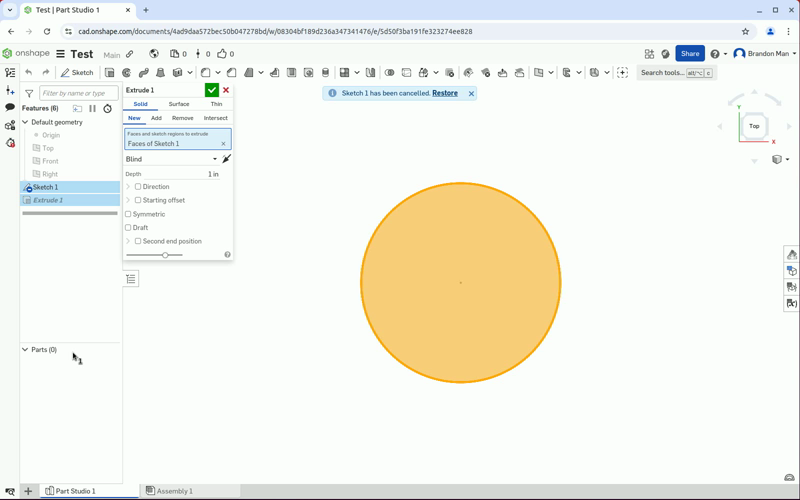
mouse_move(143, 106)
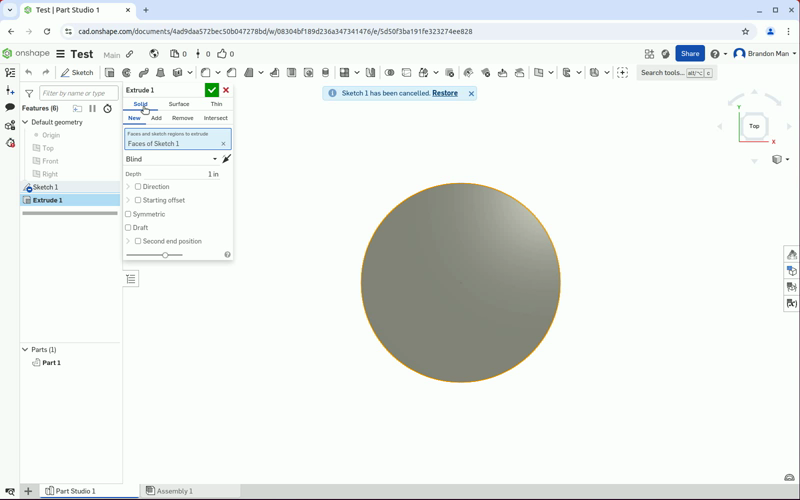
click(143, 106)
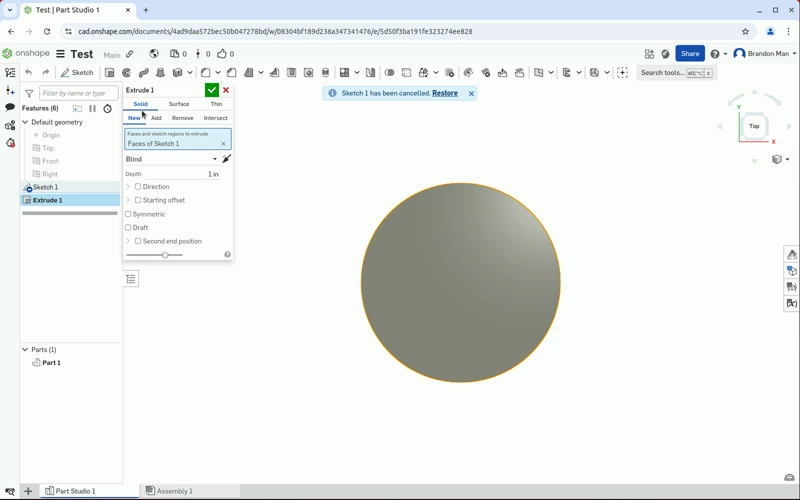
mouse_move(137, 120)
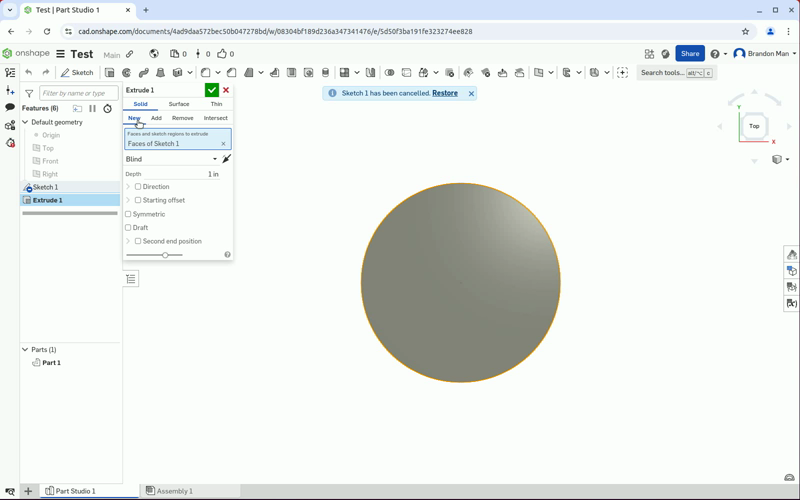
click(137, 120)
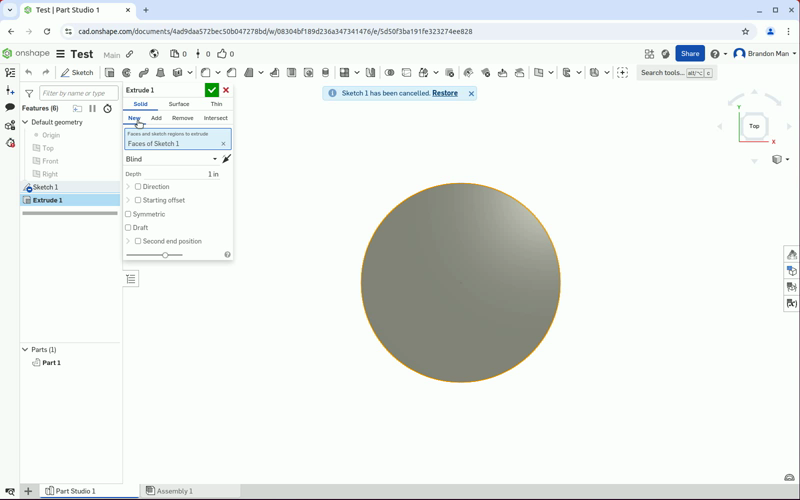
key(tab, 4)
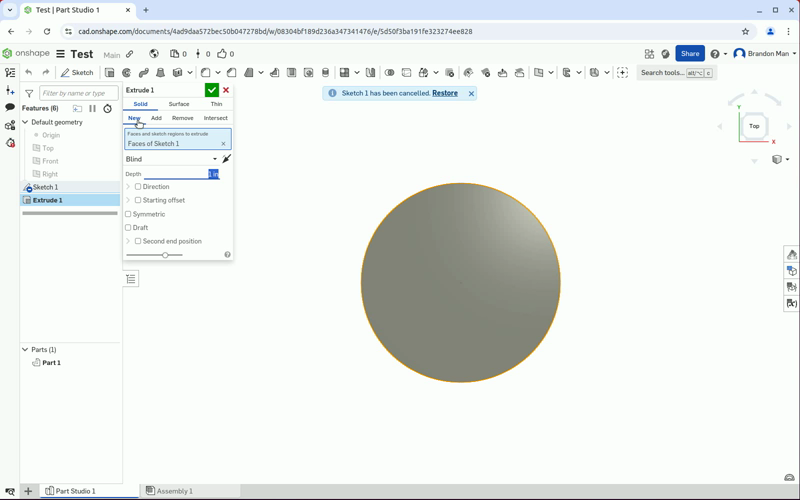
text(9.628)
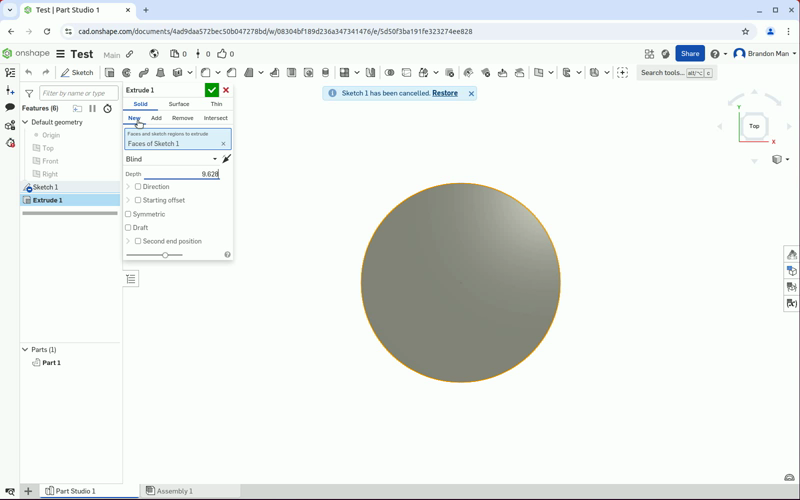
key(enter)
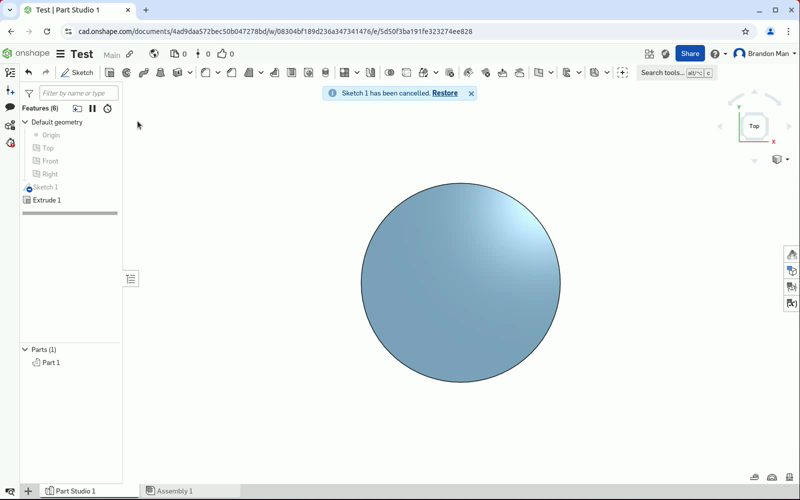
key(shift+h)
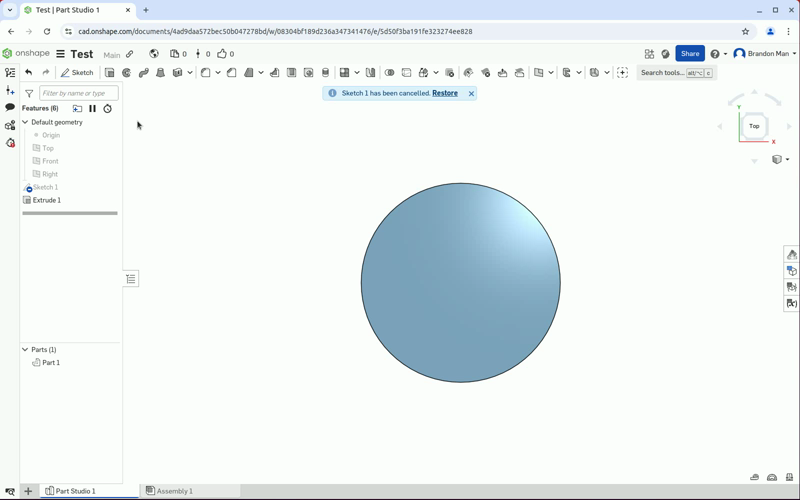
key(shift+h)
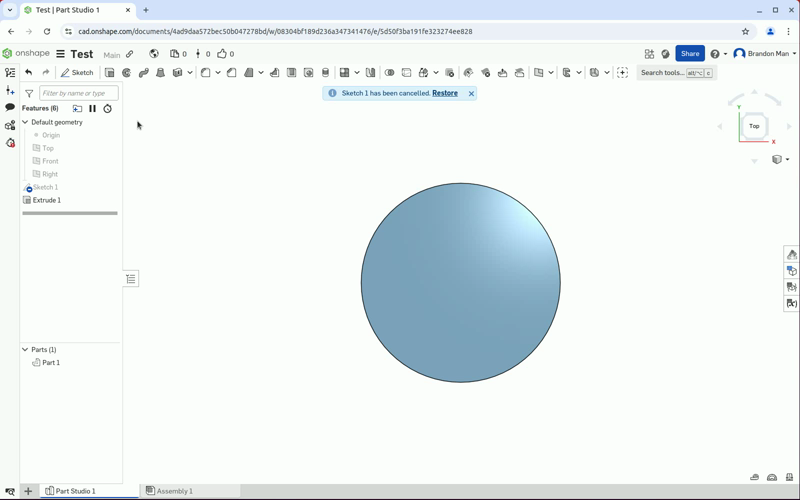
mouse_move(73, 189)
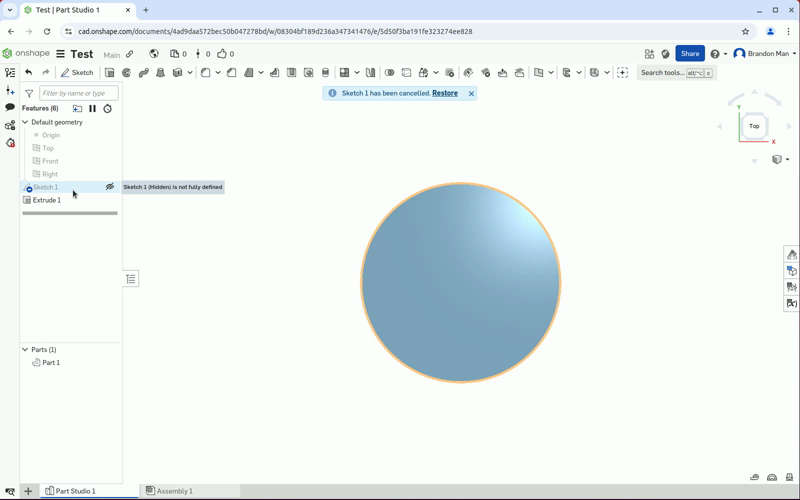
click(73, 189)
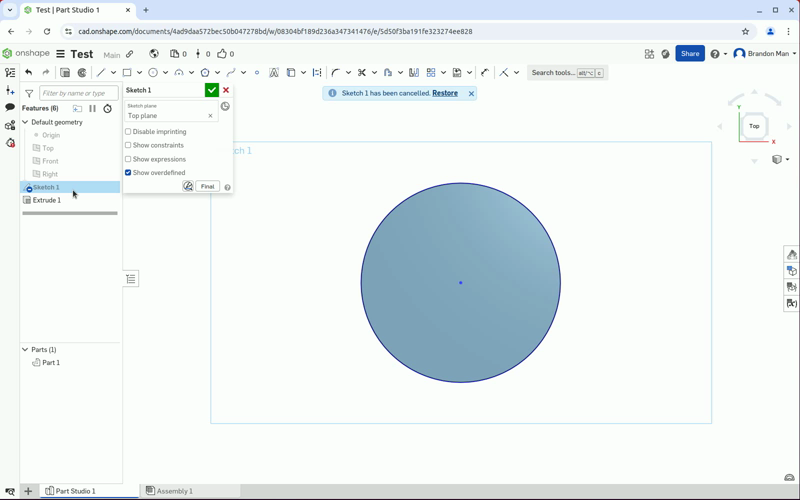
mouse_move(229, 92)
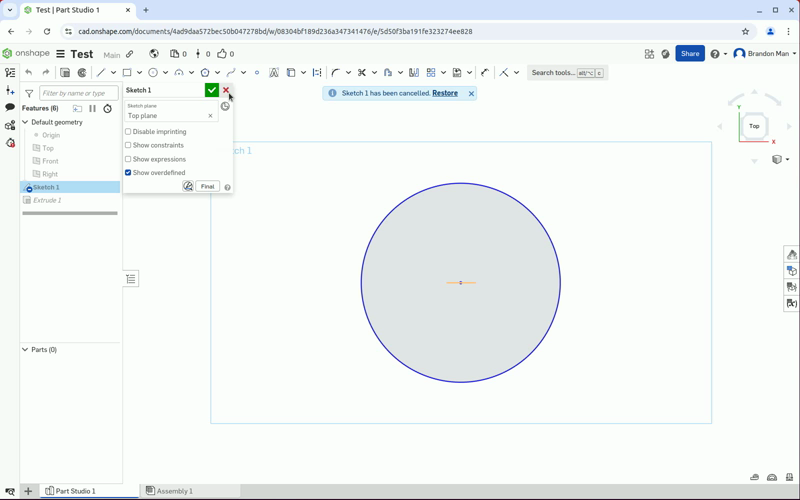
click(229, 92)
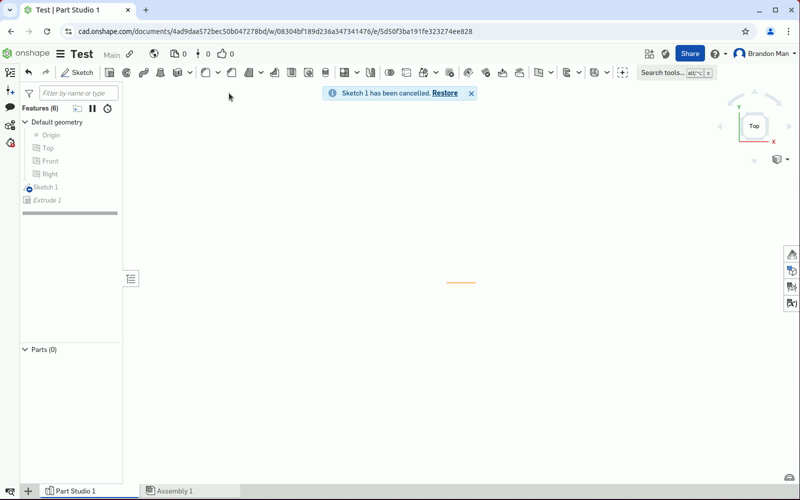
mouse_move(541, 75)
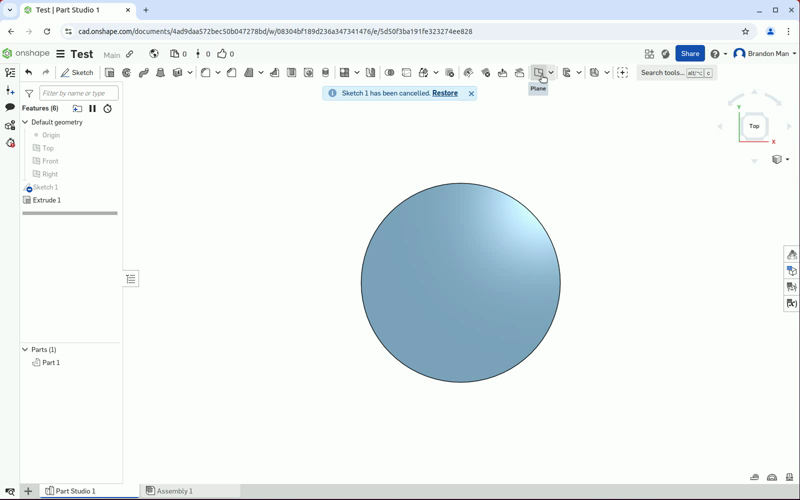
click(541, 75)
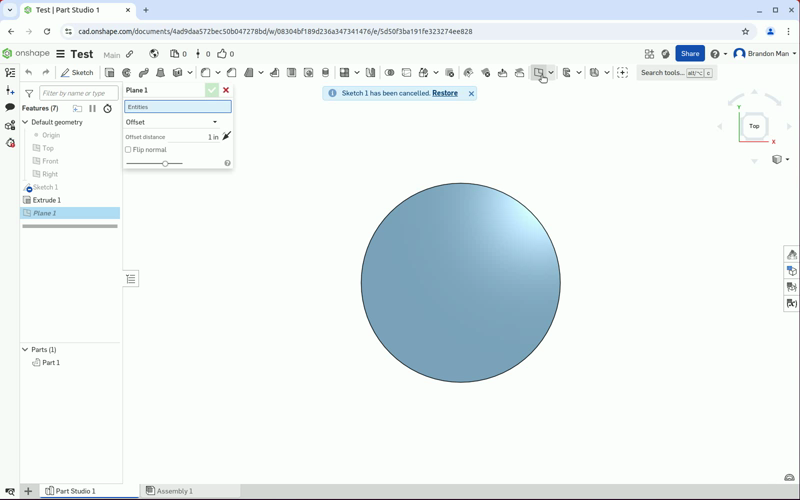
mouse_move(73, 150)
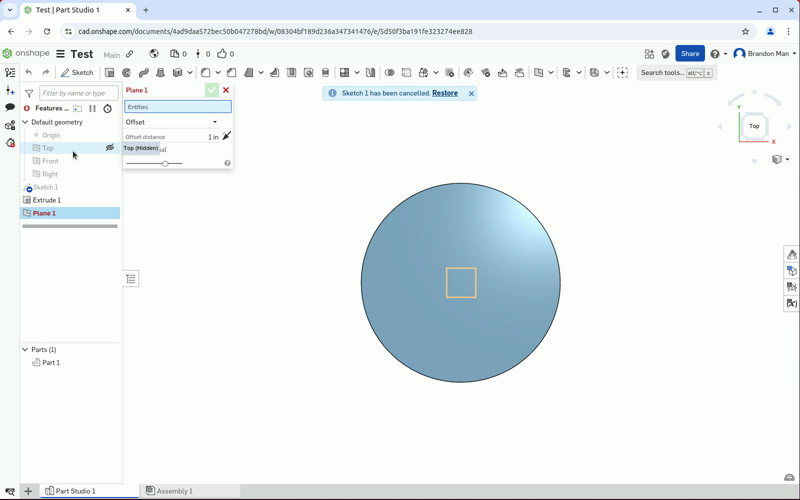
click(73, 150)
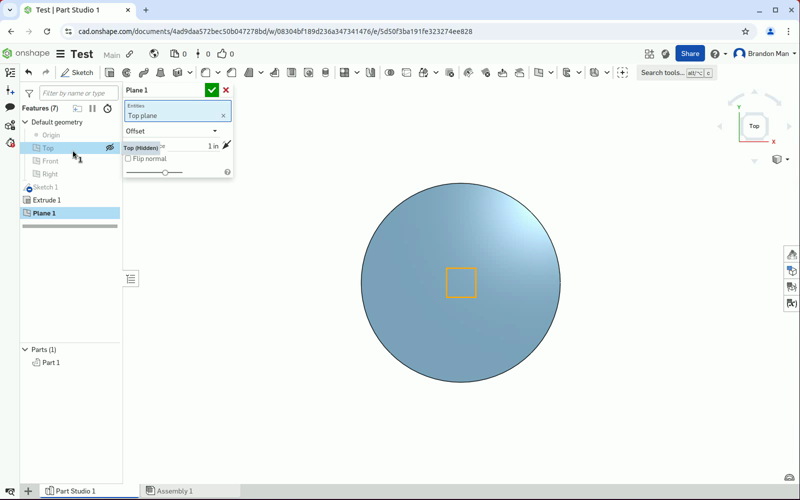
key(tab, 2)
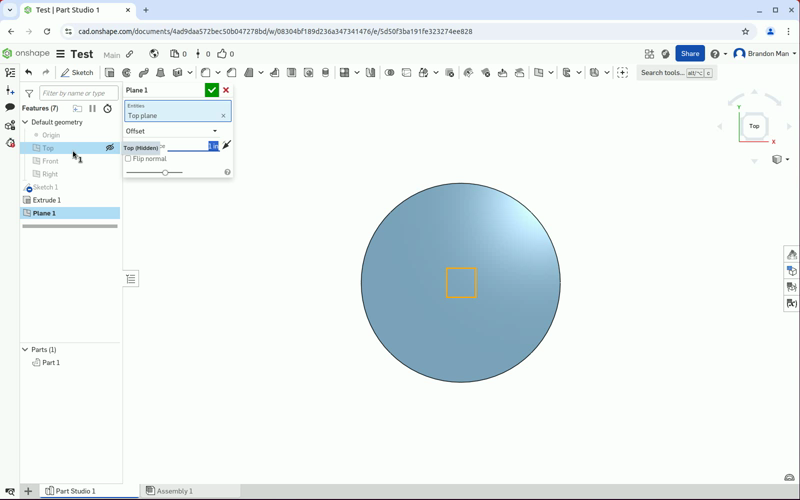
text(9.613)
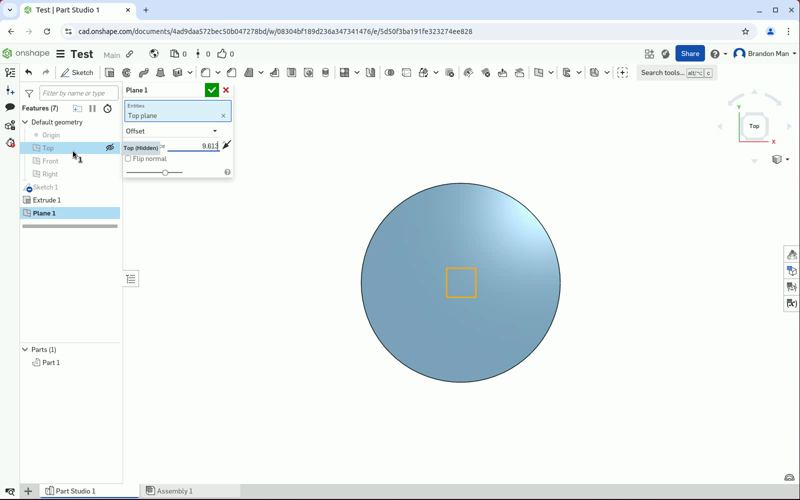
key(enter, 2)
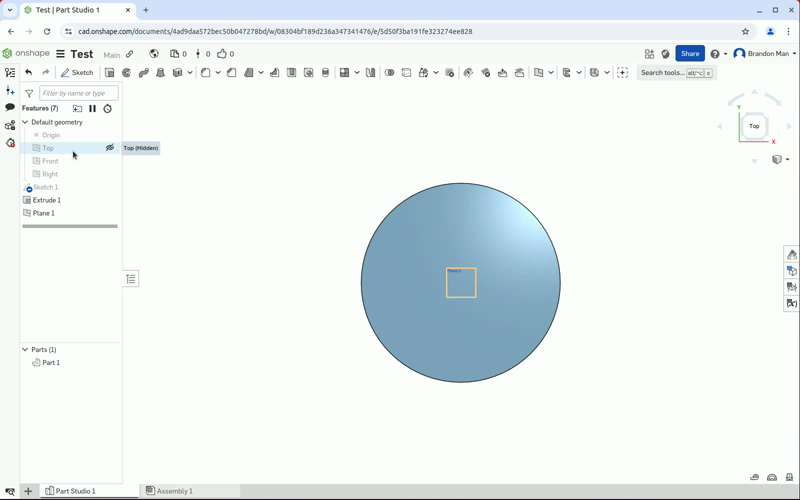
key(shift+s)
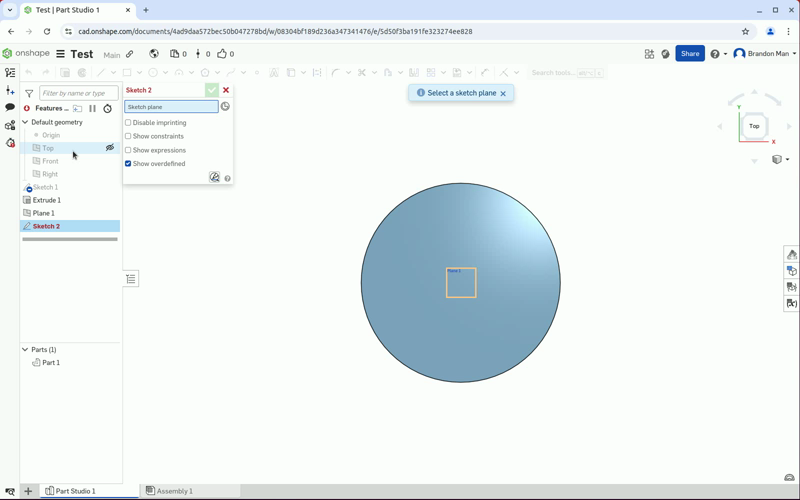
mouse_move(73, 215)
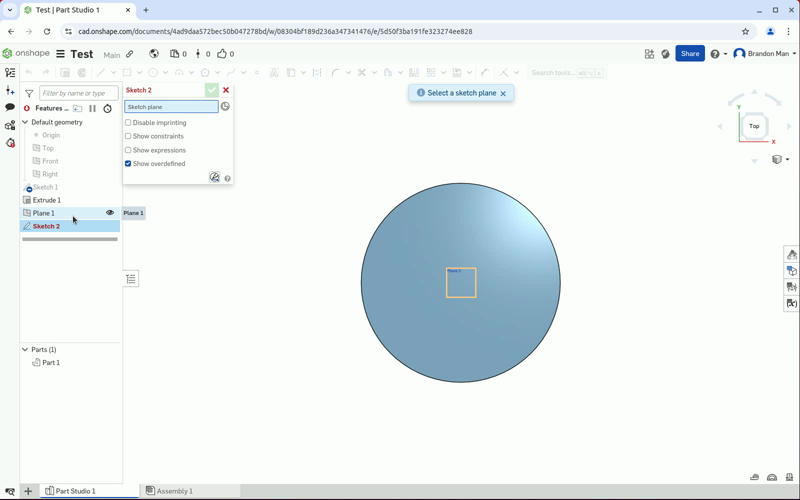
click(73, 215)
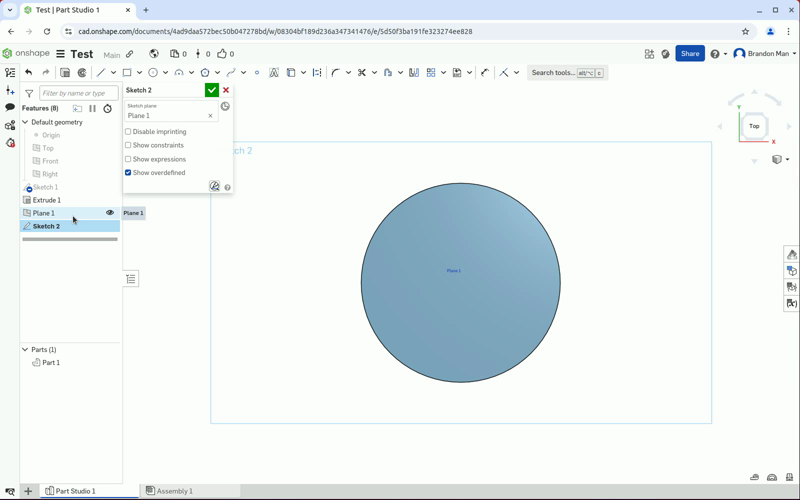
mouse_move(73, 352)
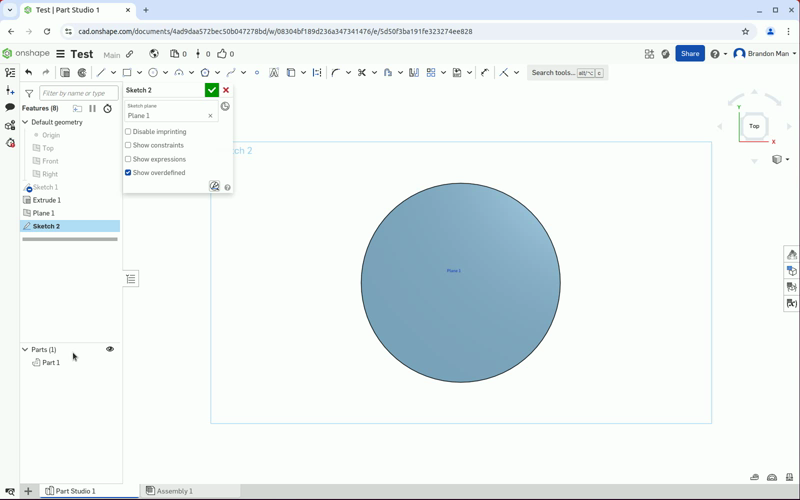
key(y)
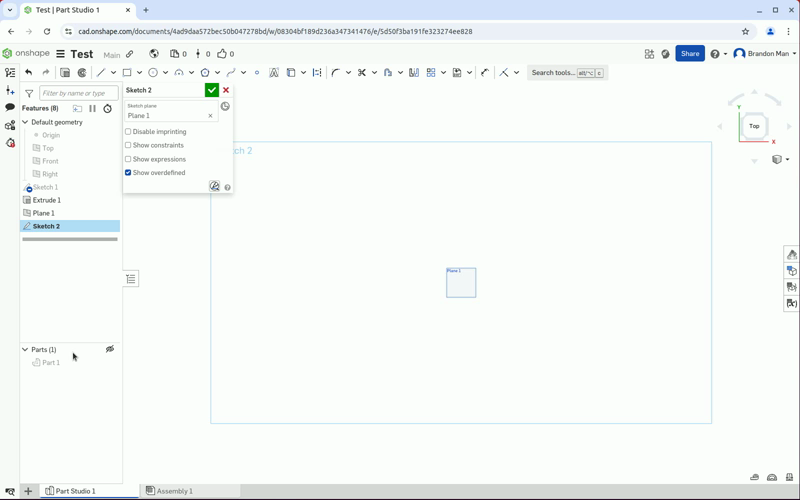
key(c)
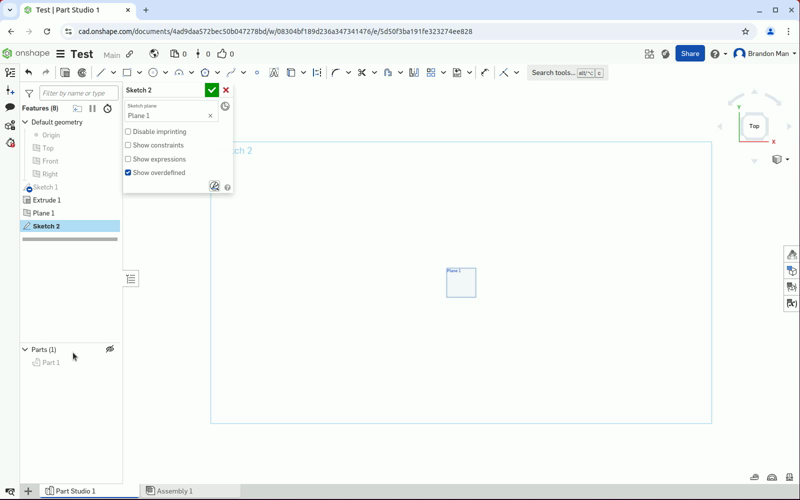
key_down(shift)
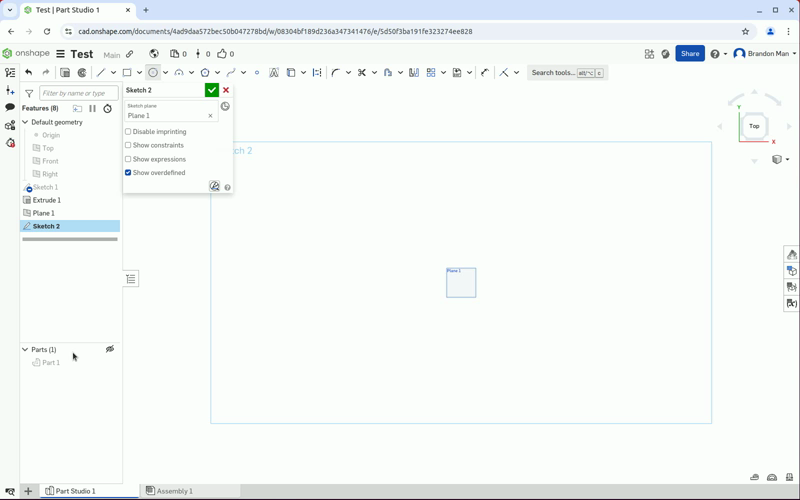
mouse_move(461, 282)
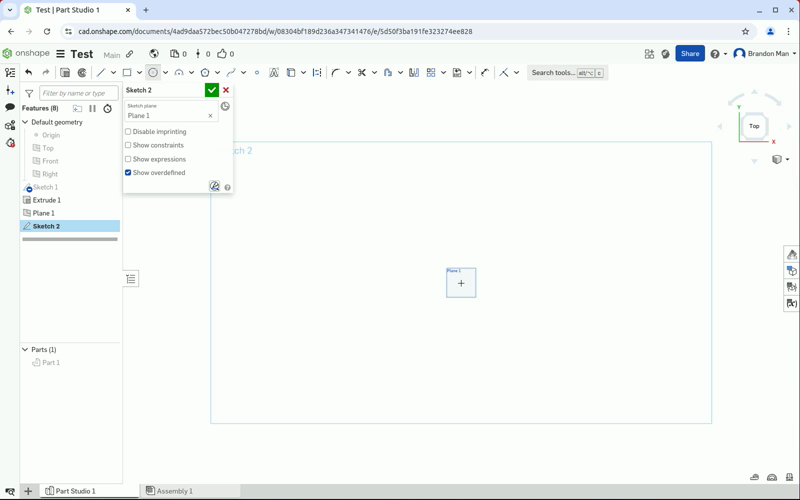
click(461, 282)
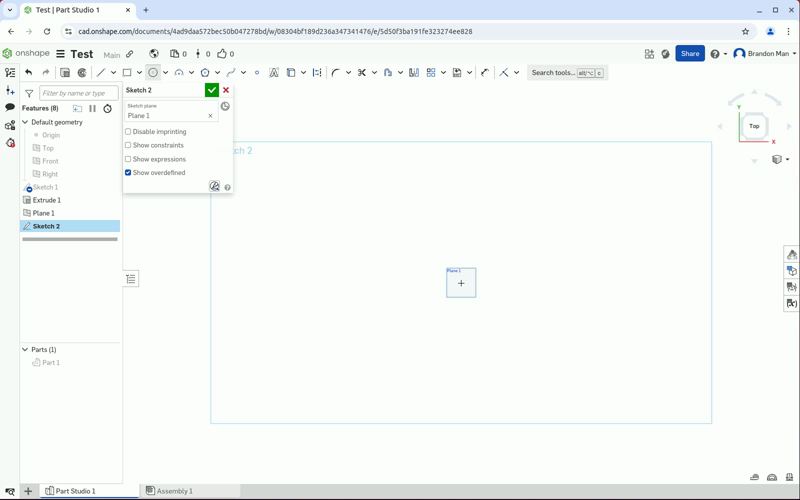
key_up(shift)
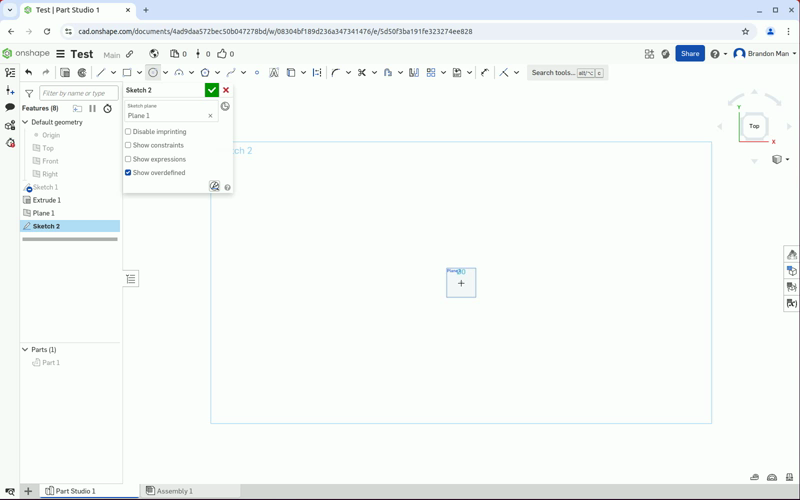
mouse_move(501, 282)
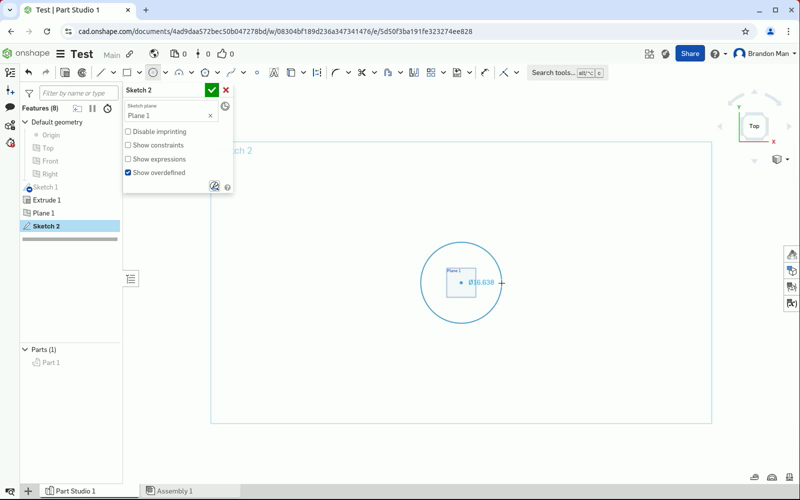
click(501, 282)
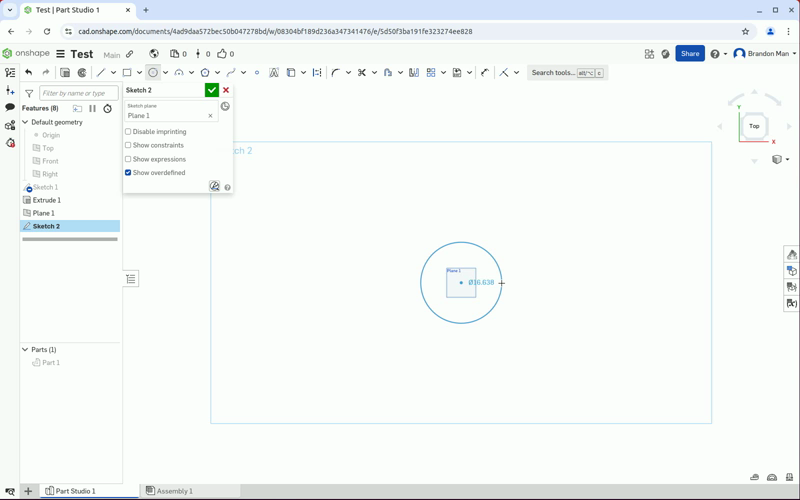
key(esc)
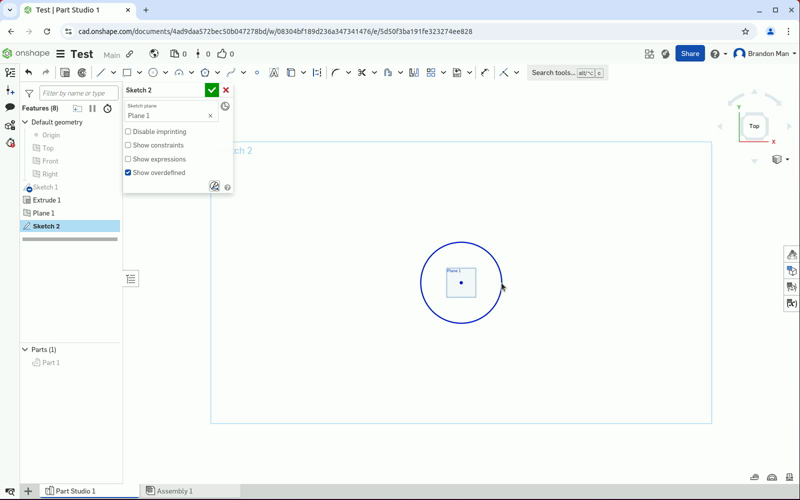
mouse_move(459, 282)
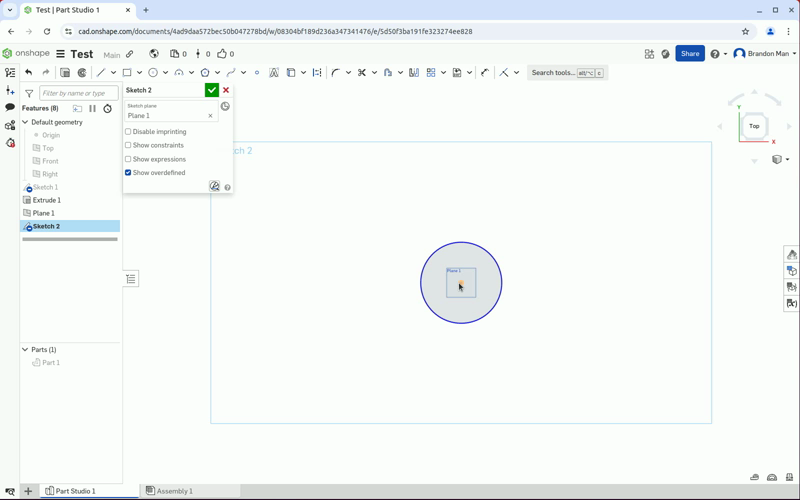
click(459, 282)
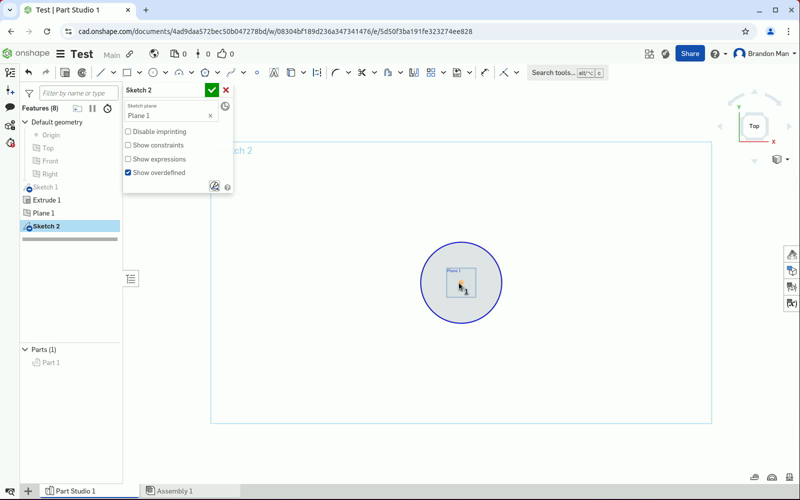
mouse_move(73, 352)
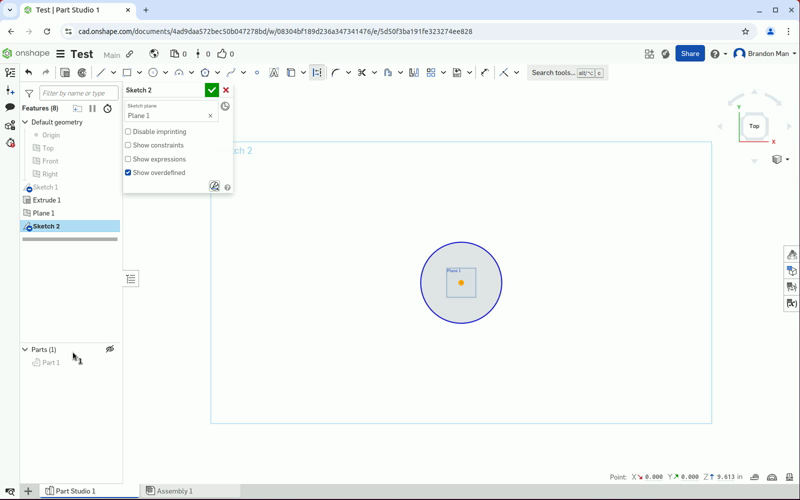
key(shift+y)
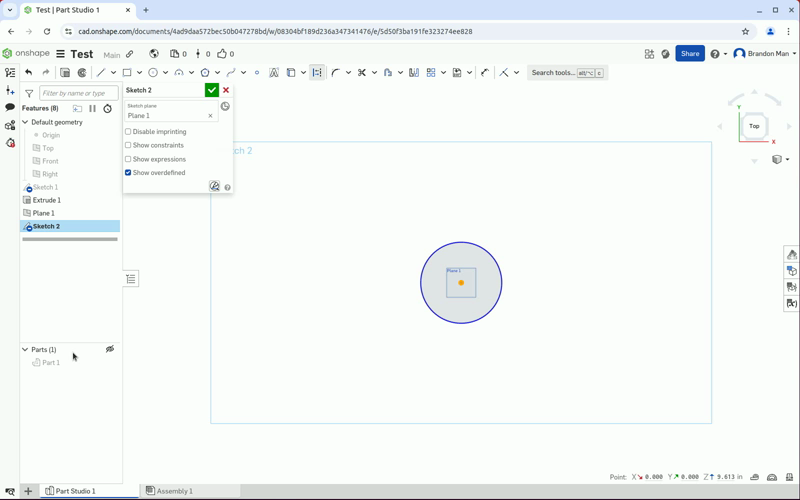
key(shift+e)
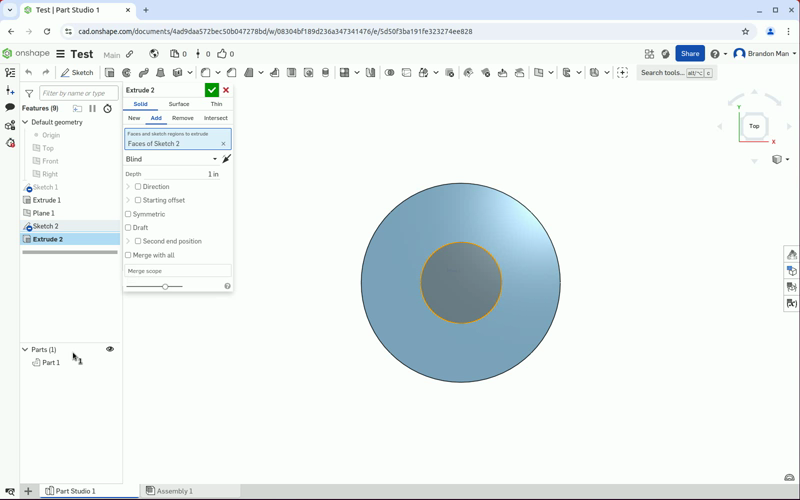
mouse_move(143, 106)
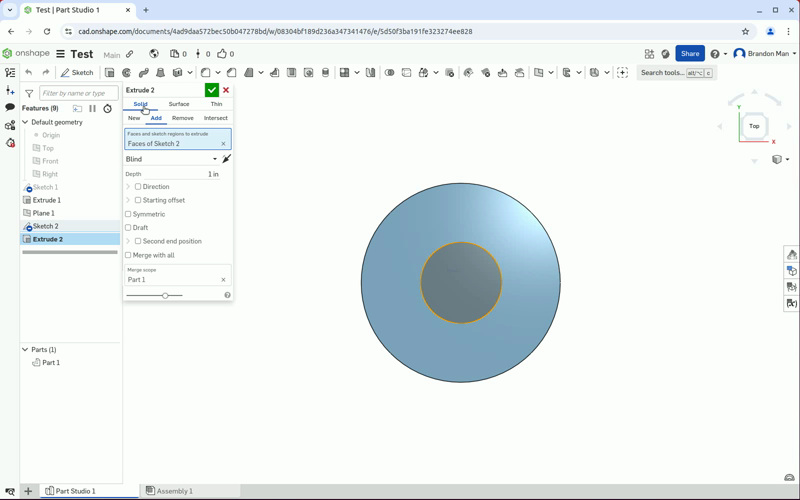
click(143, 106)
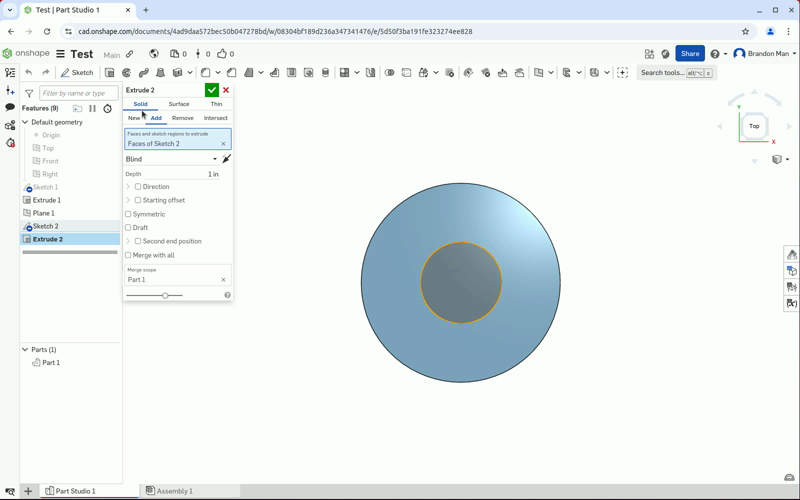
mouse_move(137, 120)
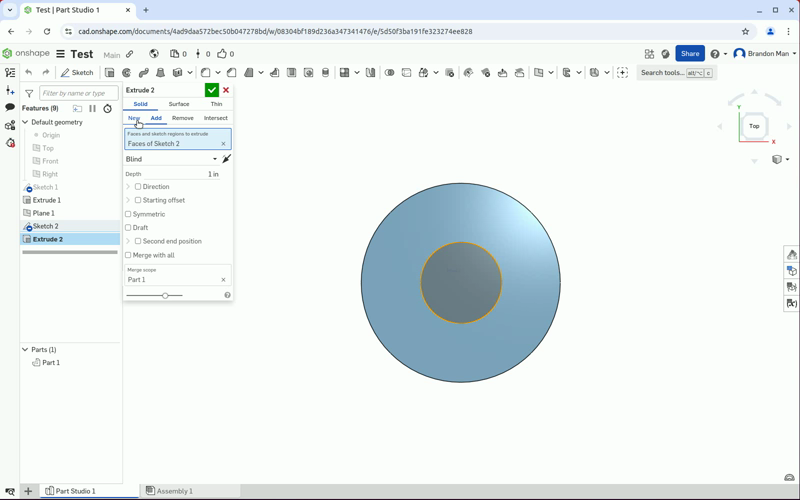
click(137, 120)
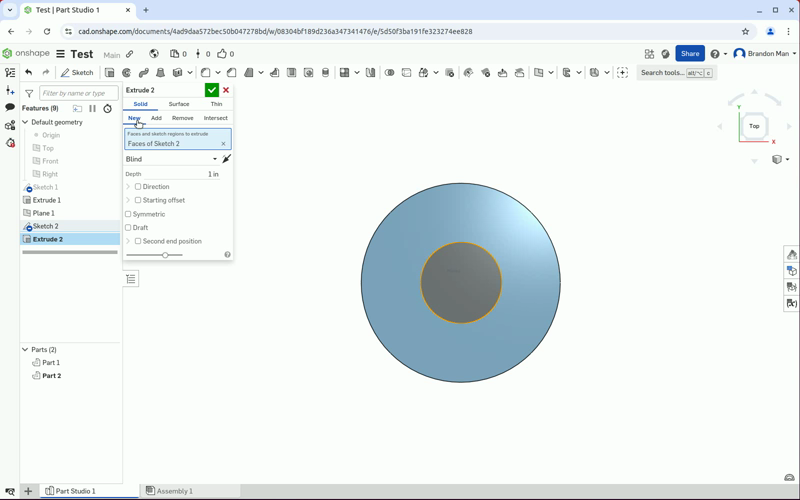
key(tab, 4)
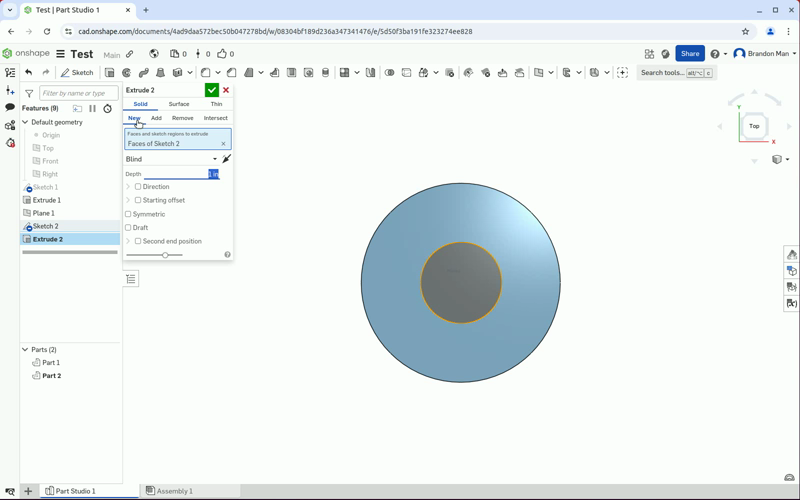
text(13.48)
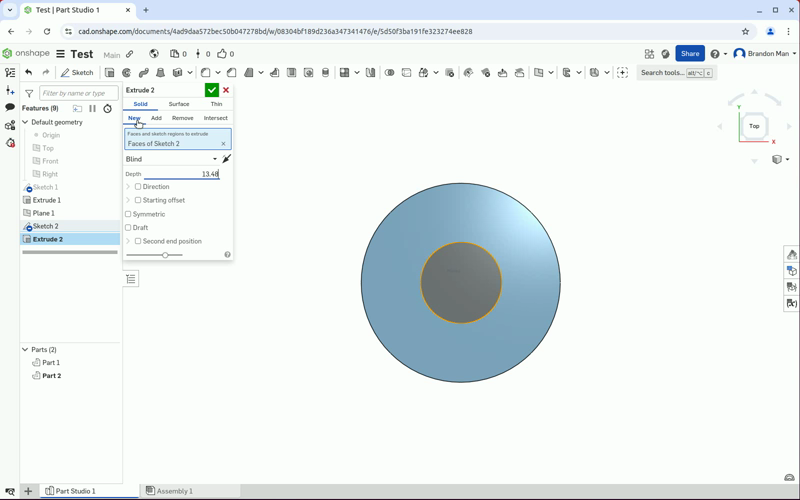
key(enter)
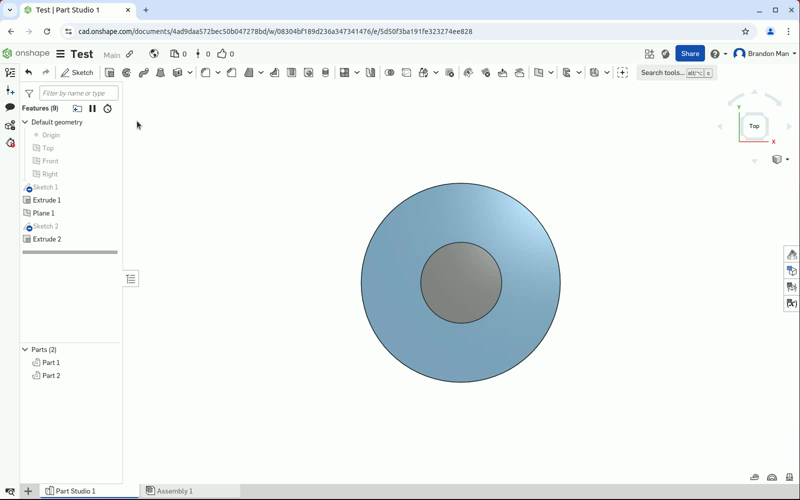
key(shift+h)
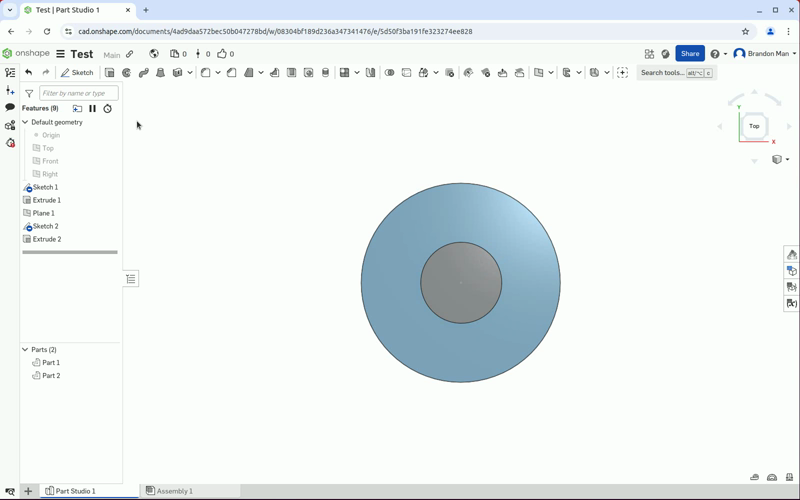
key(shift+h)
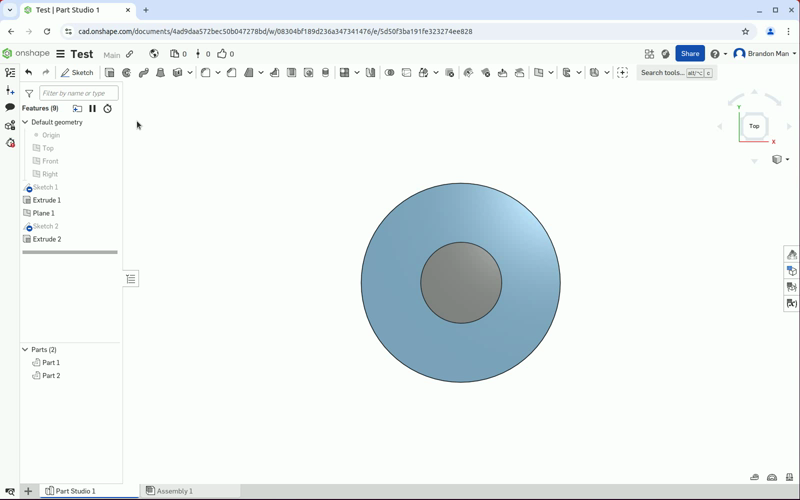
mouse_move(73, 189)
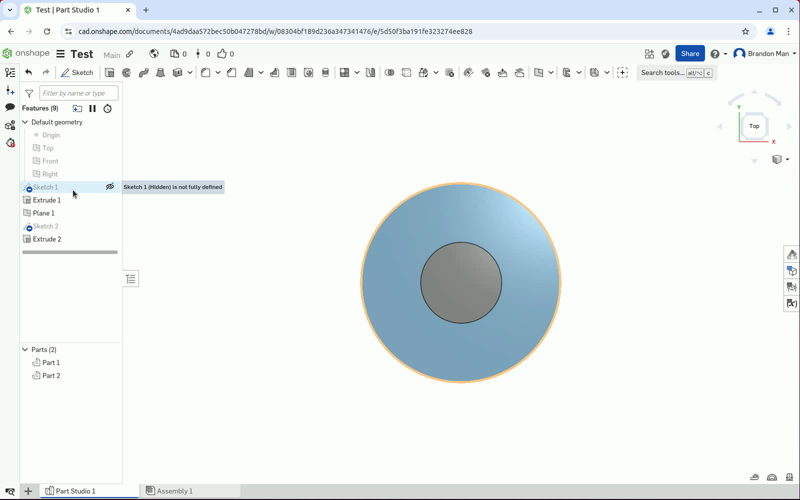
click(73, 189)
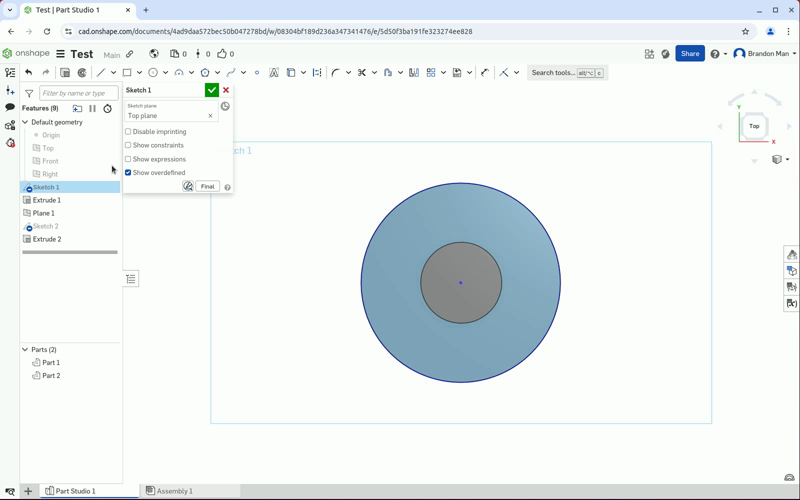
mouse_move(229, 92)
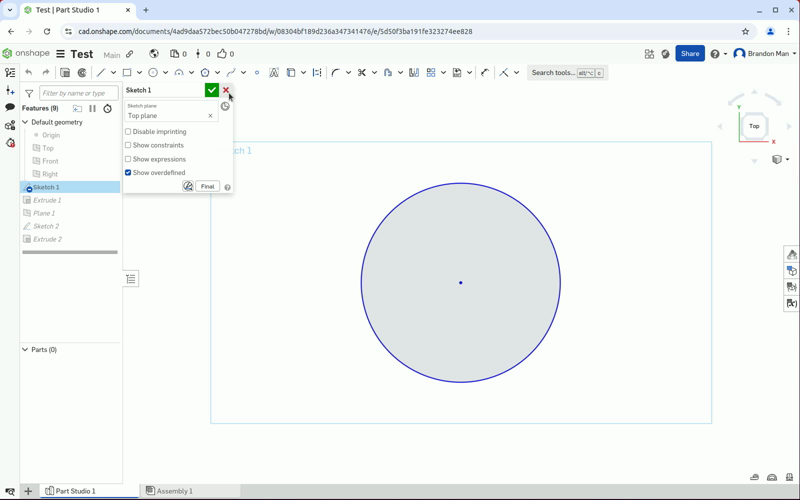
click(229, 92)
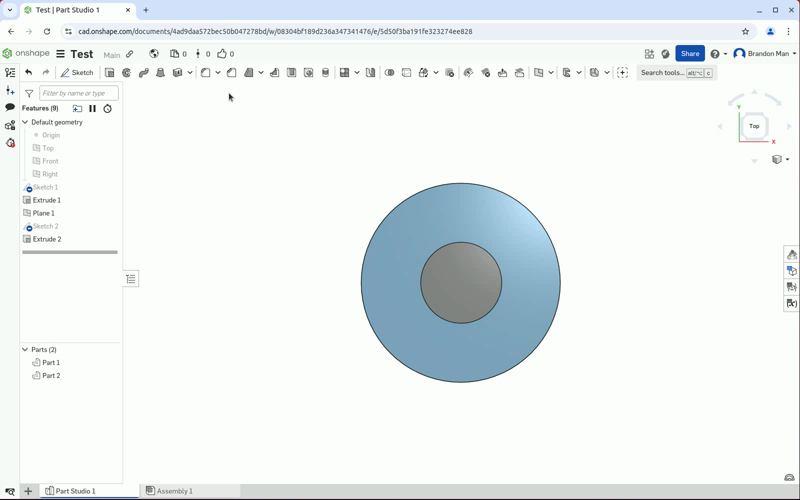
mouse_move(541, 75)
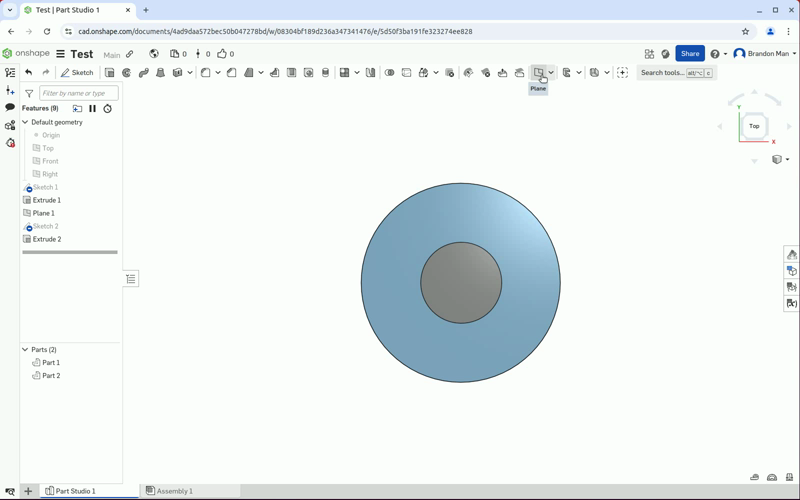
click(541, 75)
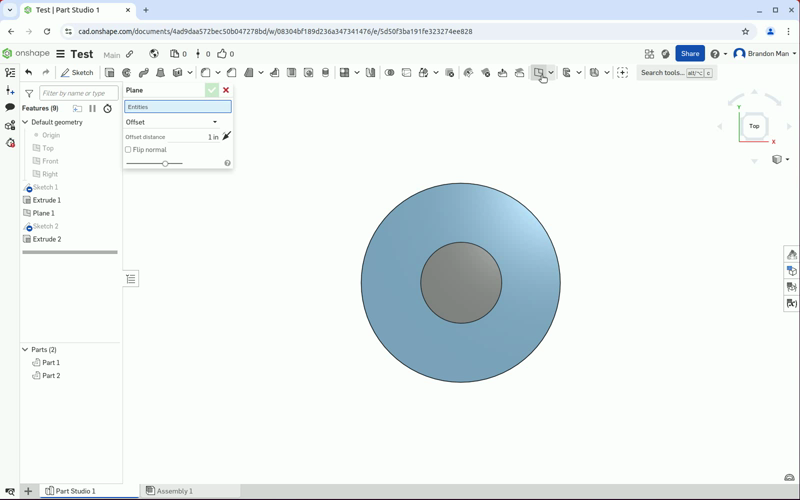
mouse_move(73, 150)
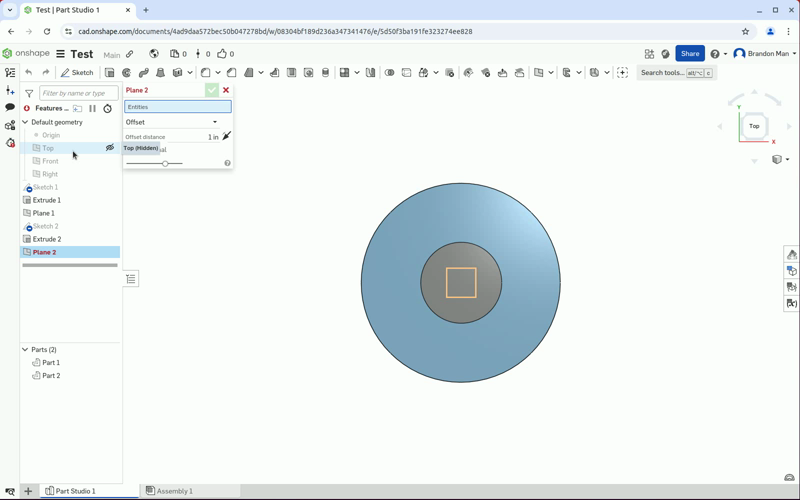
click(73, 150)
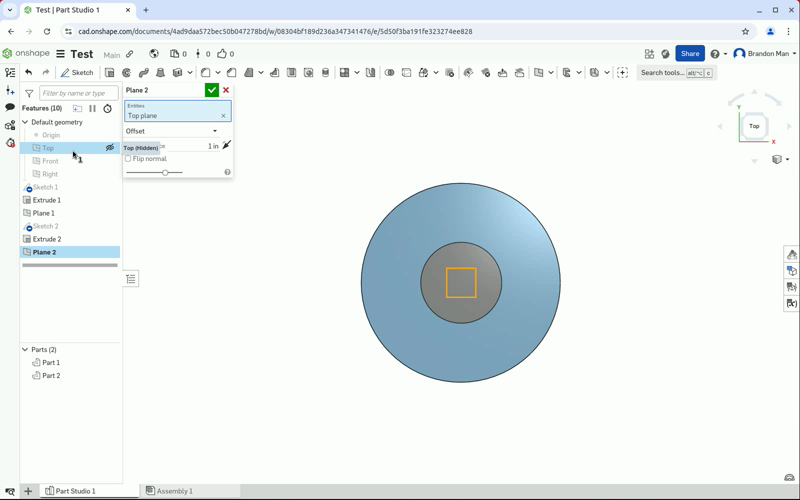
key(tab, 2)
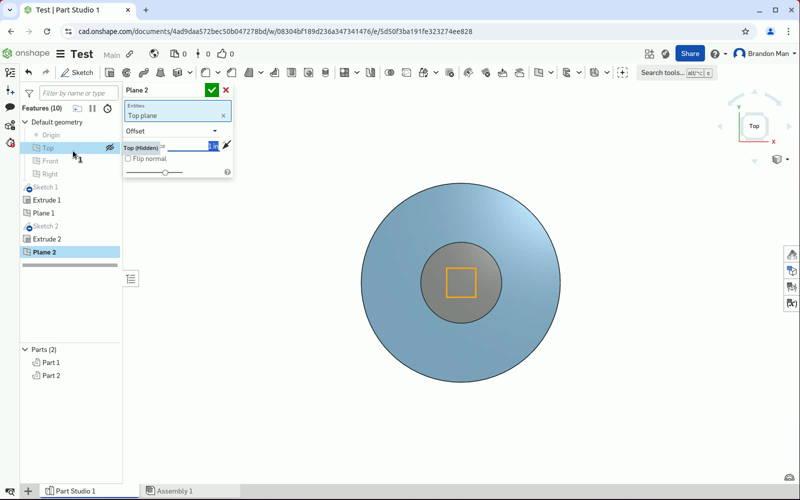
text(23.108)
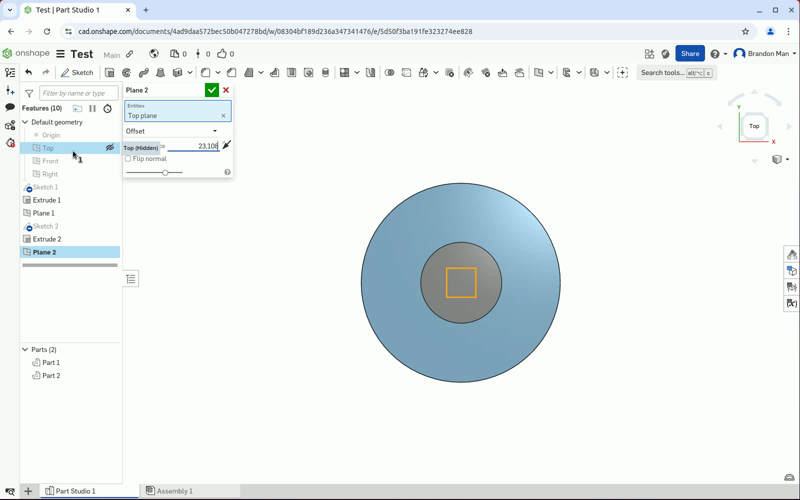
key(enter, 2)
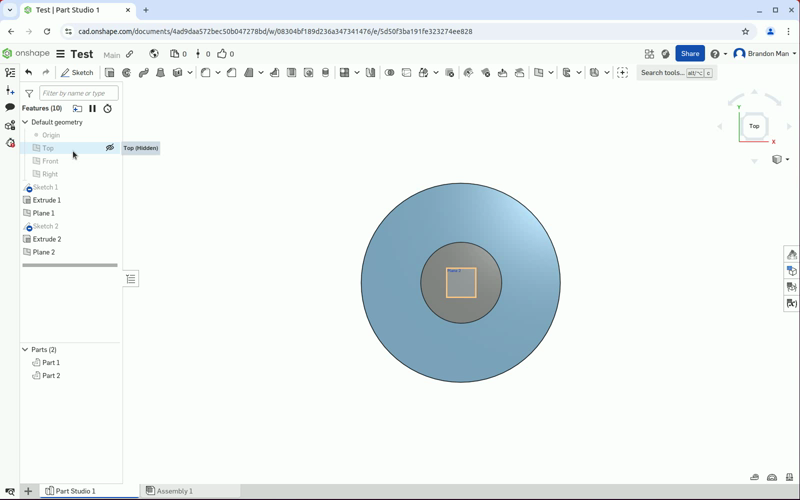
key(shift+s)
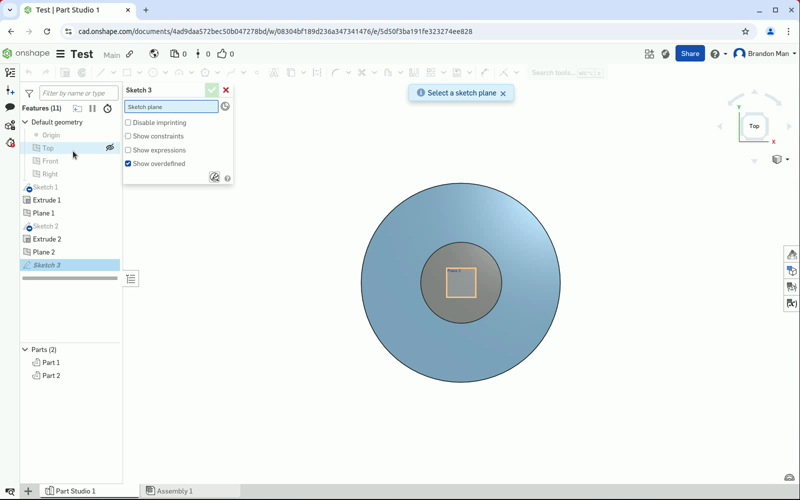
mouse_move(73, 254)
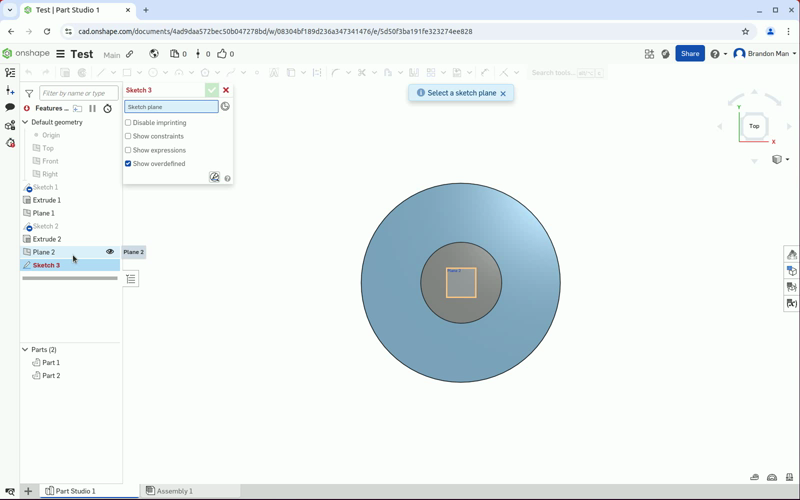
click(73, 254)
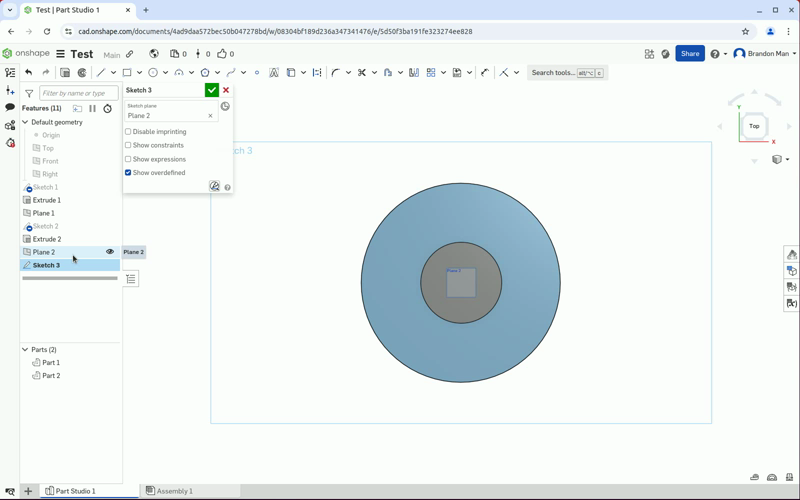
mouse_move(73, 352)
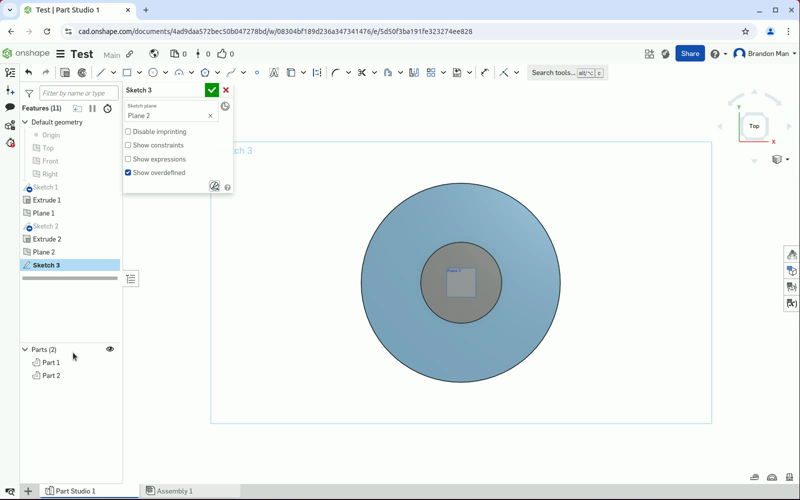
key(y)
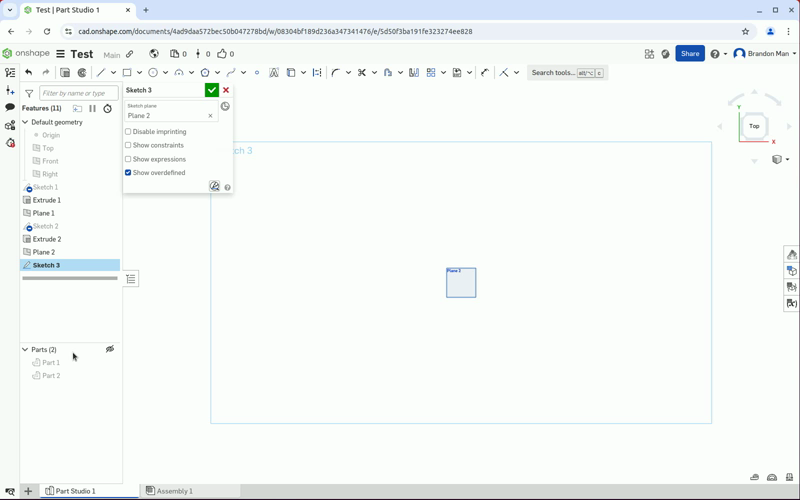
key(c)
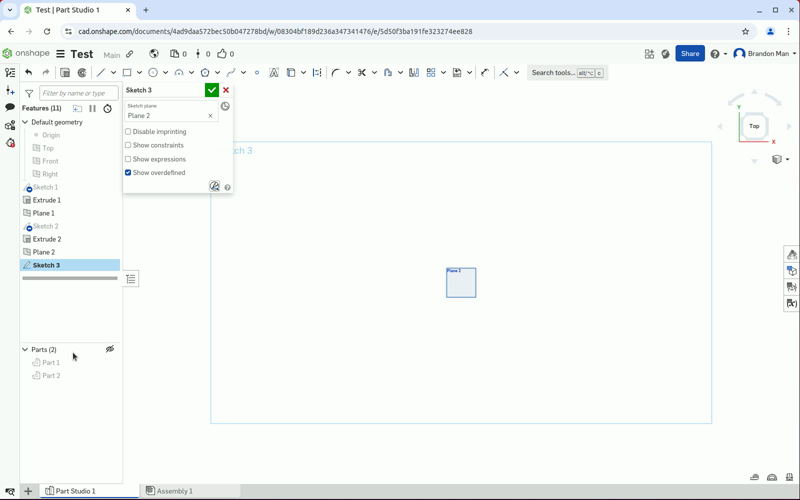
key_down(shift)
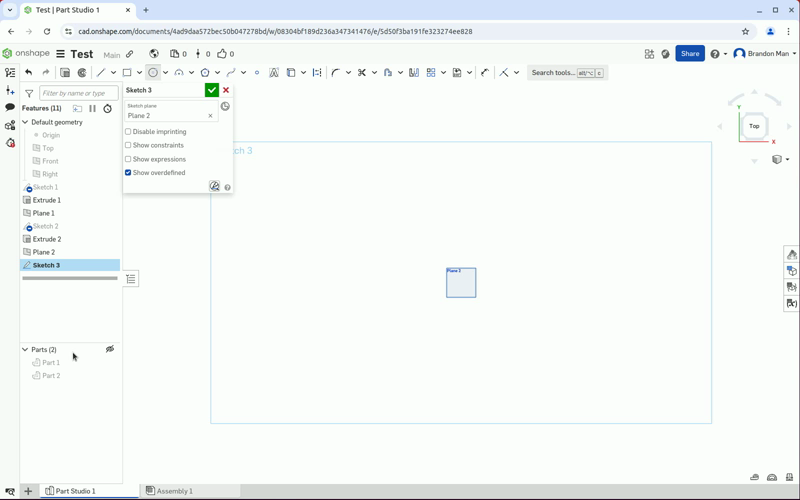
mouse_move(461, 282)
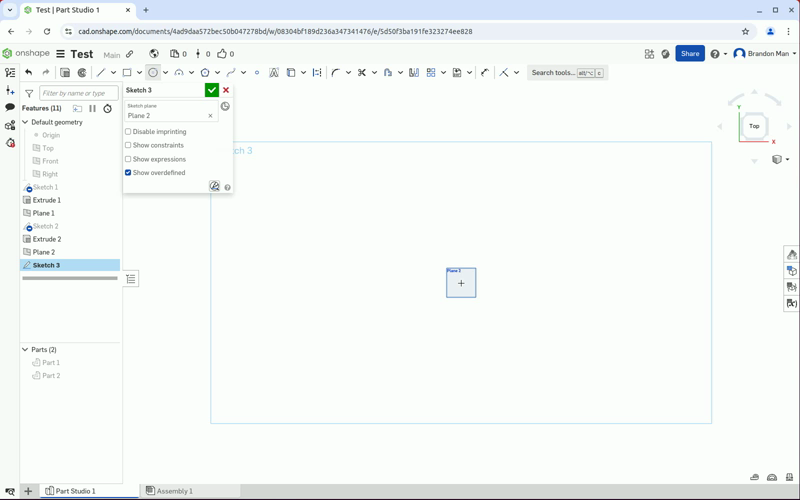
click(461, 282)
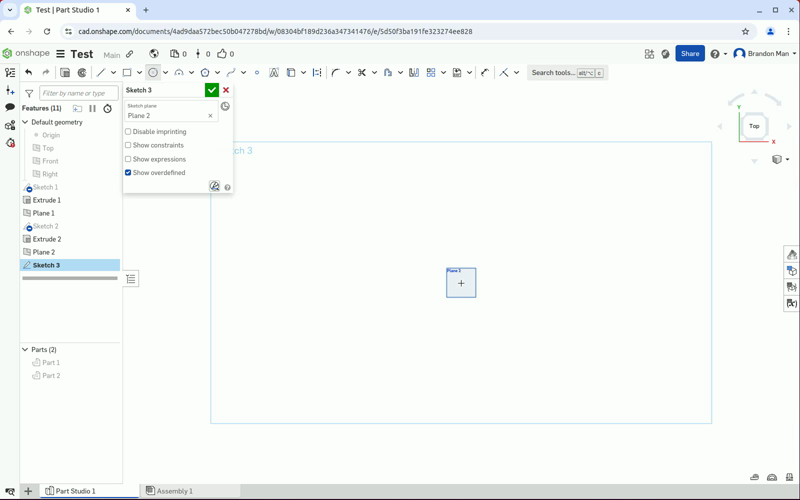
key_up(shift)
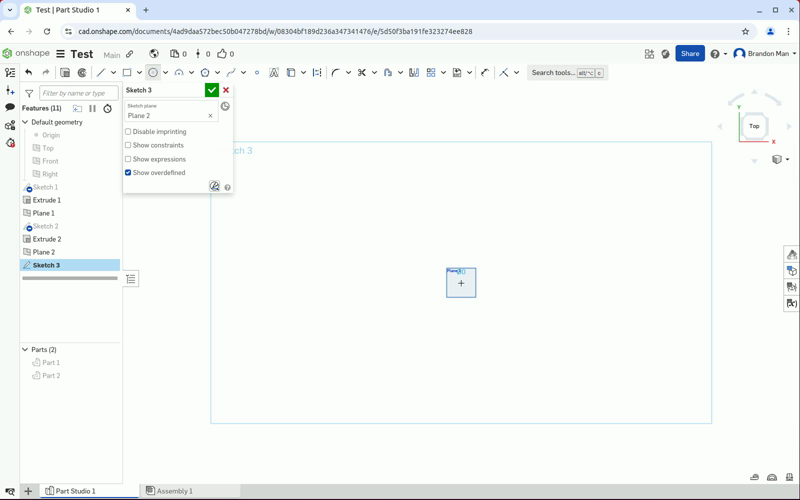
mouse_move(481, 282)
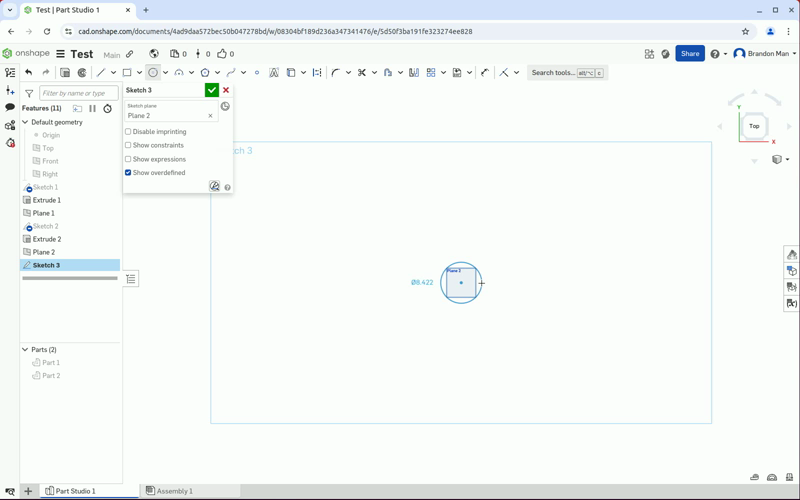
click(481, 282)
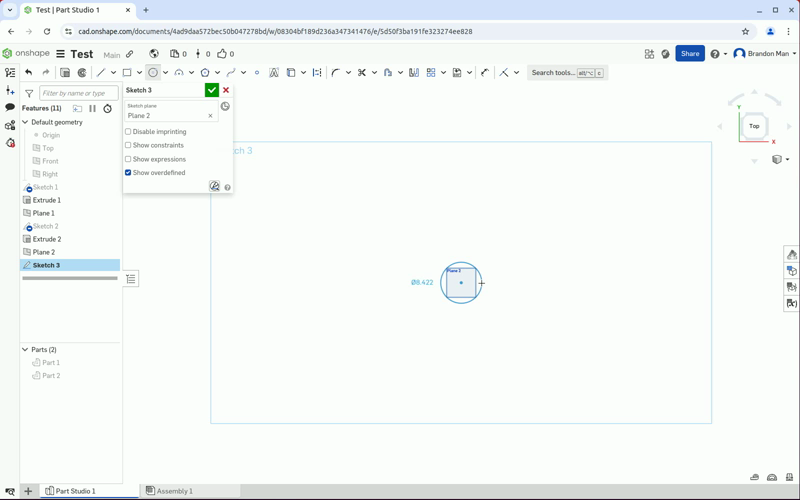
key(esc)
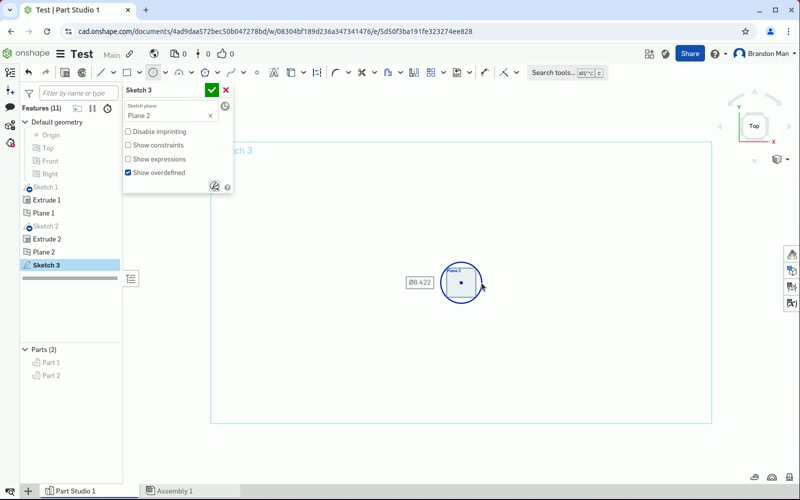
mouse_move(466, 286)
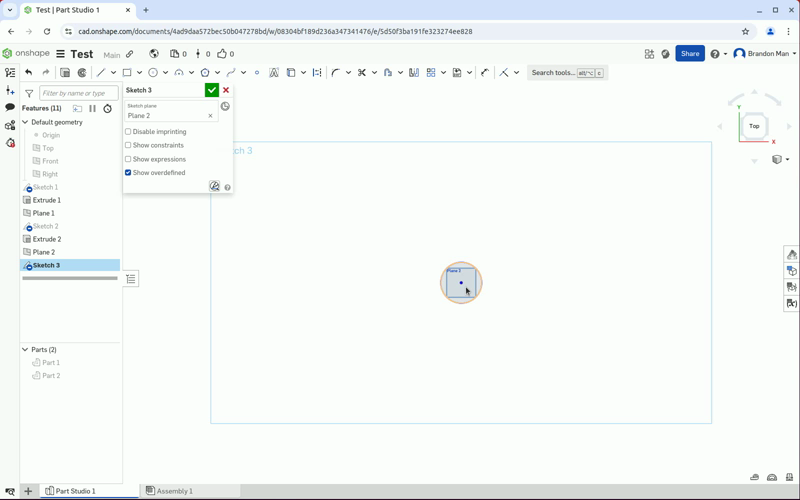
scroll(6)
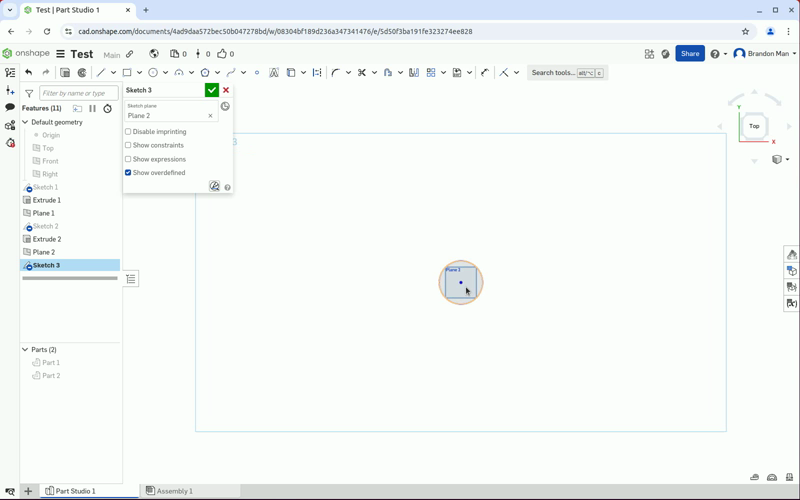
scroll(6)
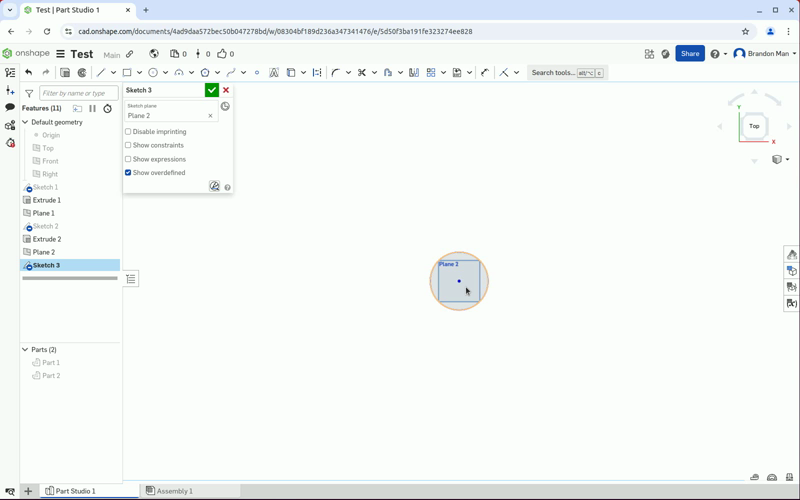
scroll(6)
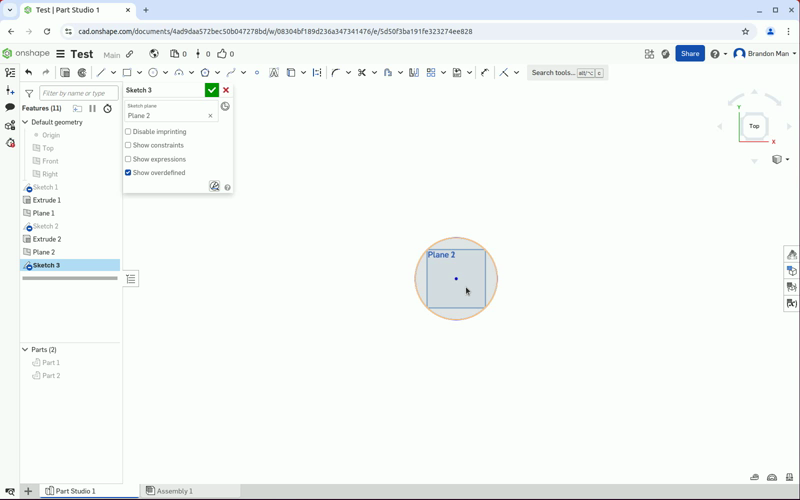
scroll(6)
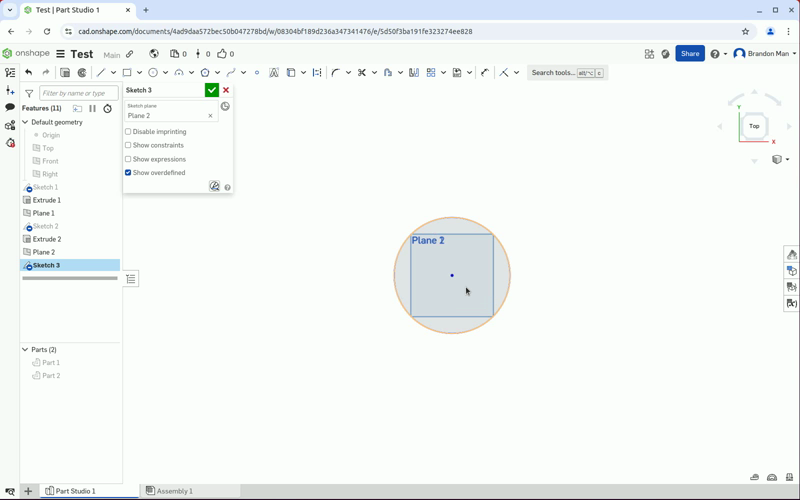
scroll(6)
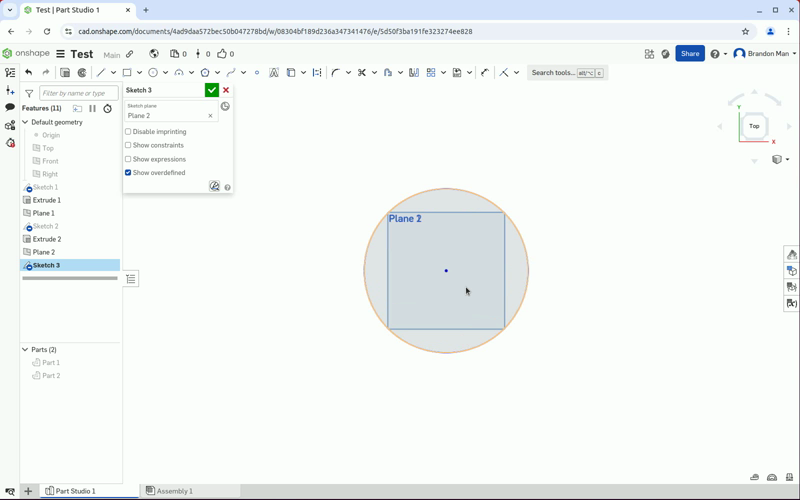
scroll(6)
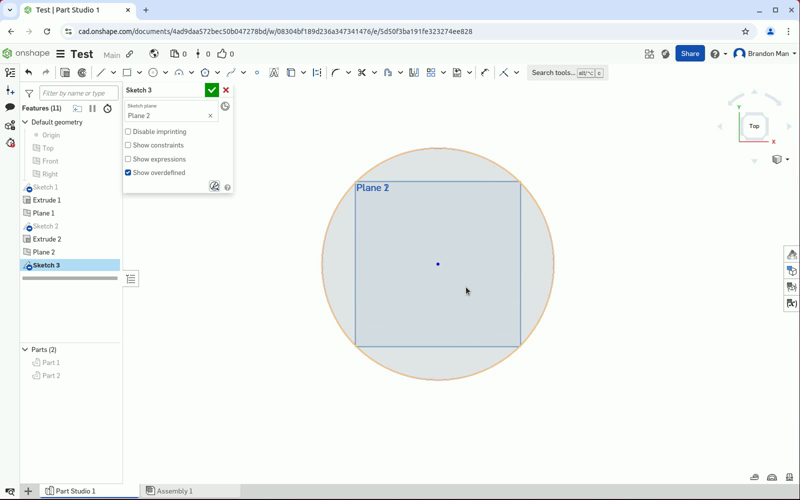
scroll(6)
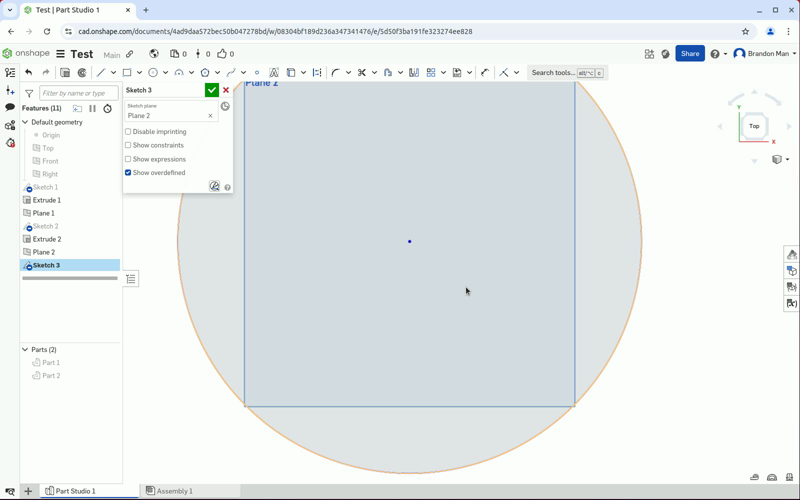
click(466, 286)
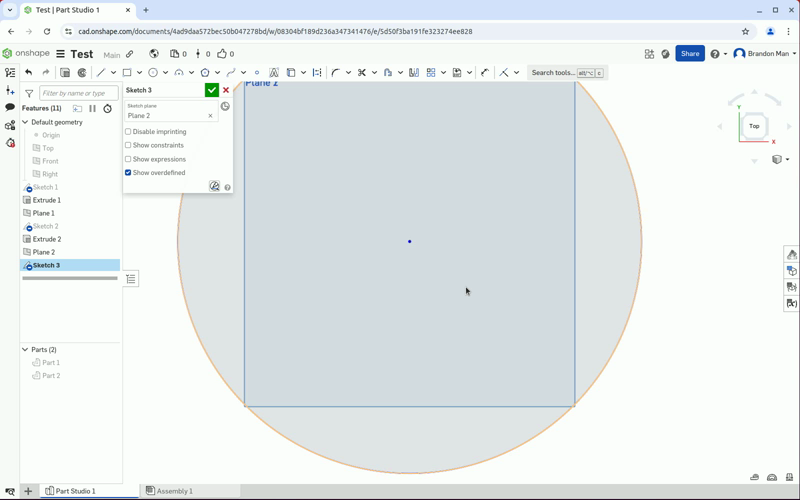
scroll(-6)
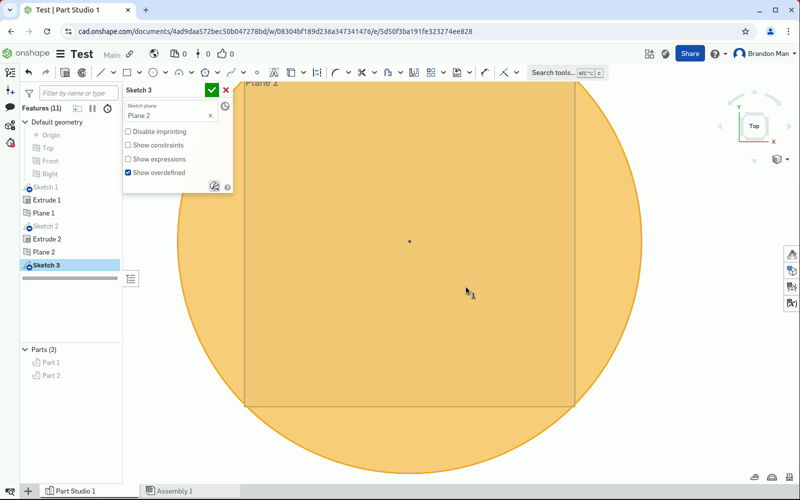
scroll(-6)
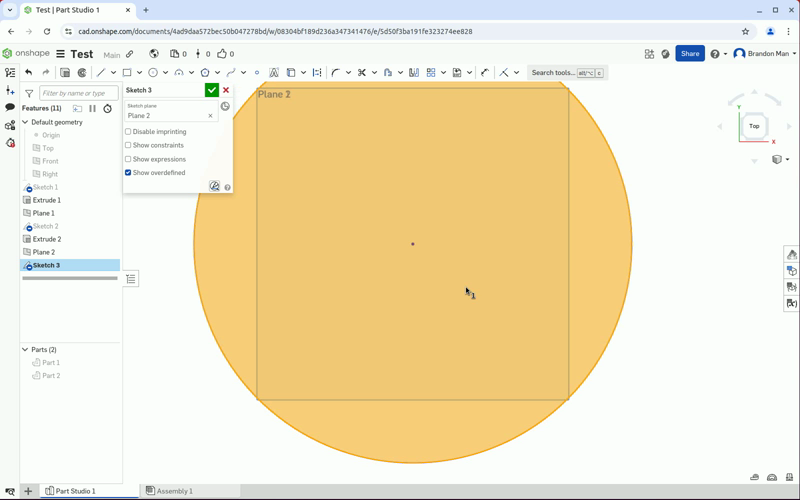
scroll(-6)
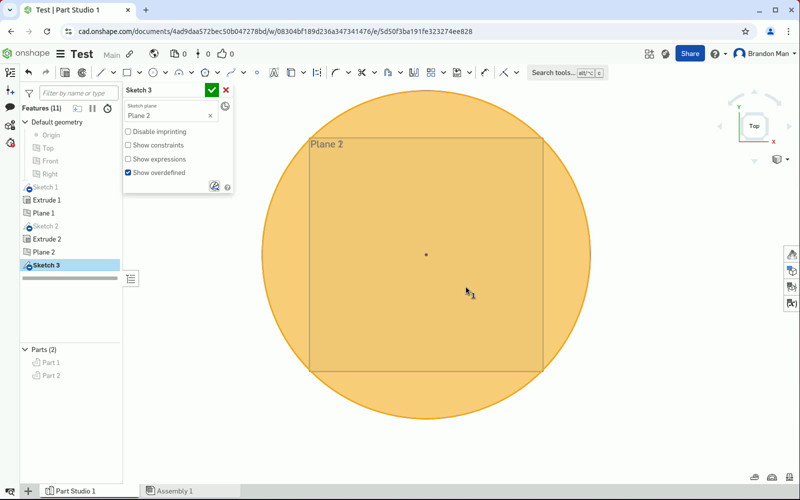
scroll(-6)
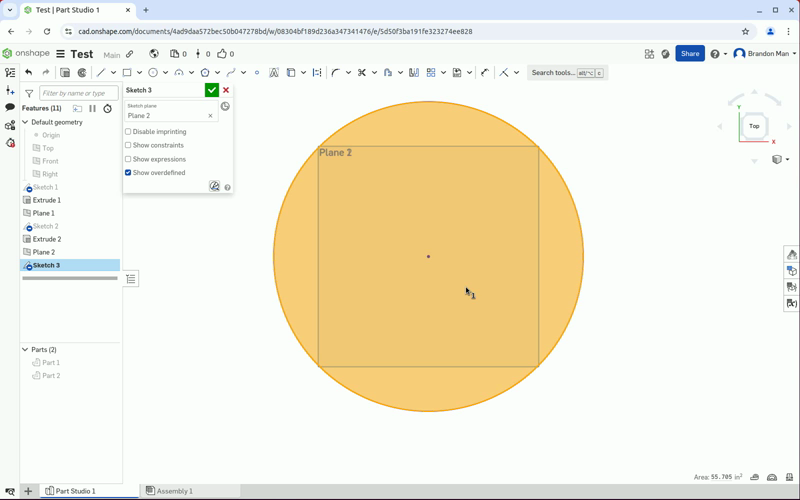
scroll(-6)
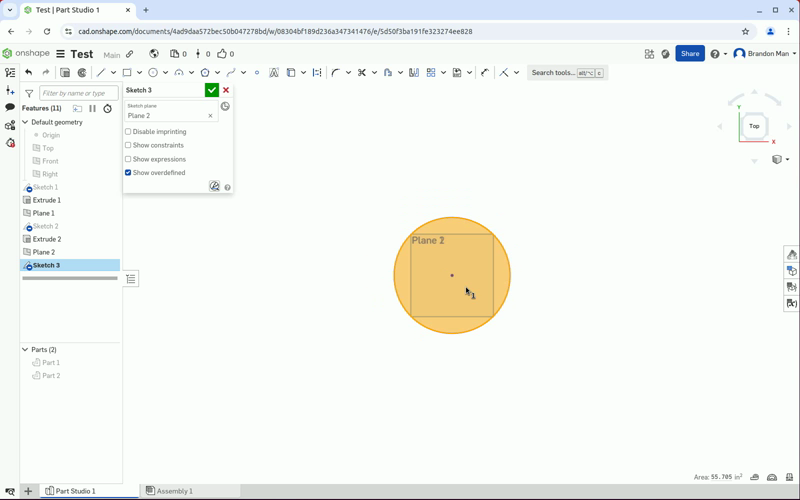
scroll(-6)
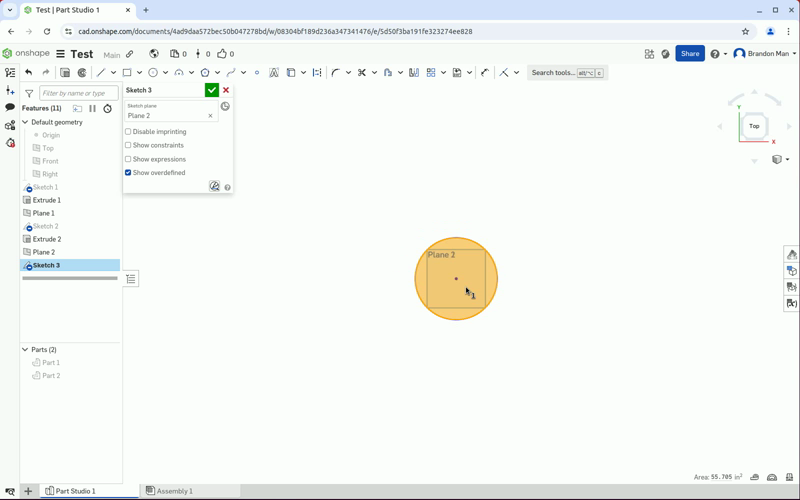
scroll(-6)
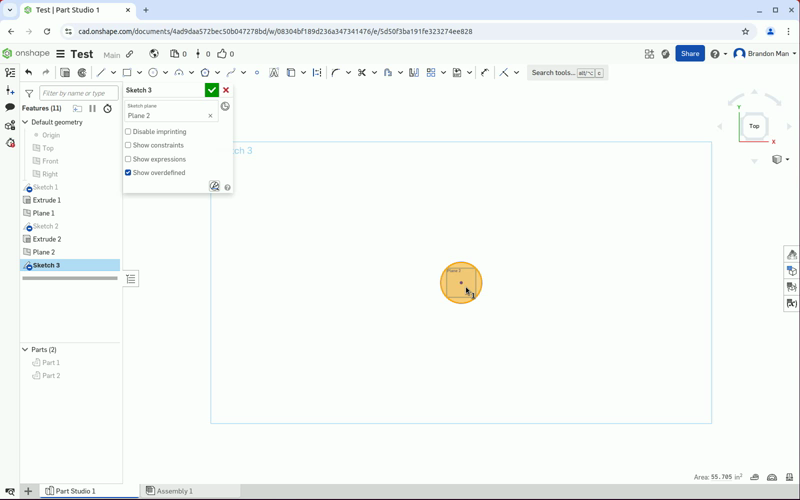
mouse_move(73, 352)
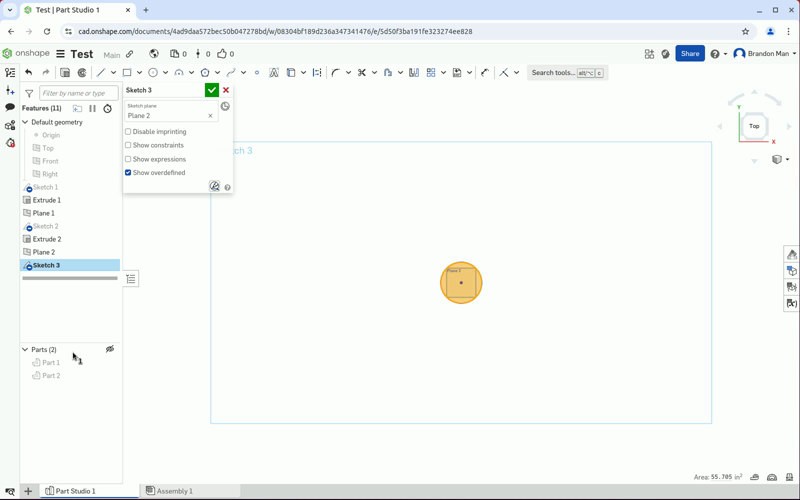
key(shift+y)
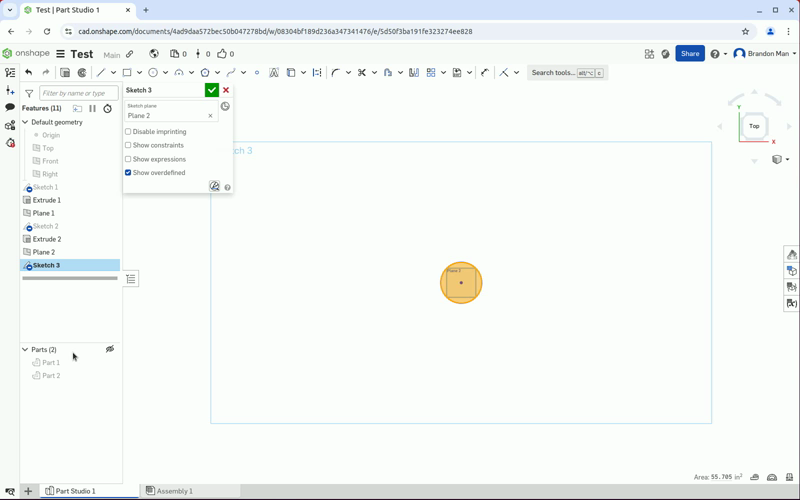
key(shift+e)
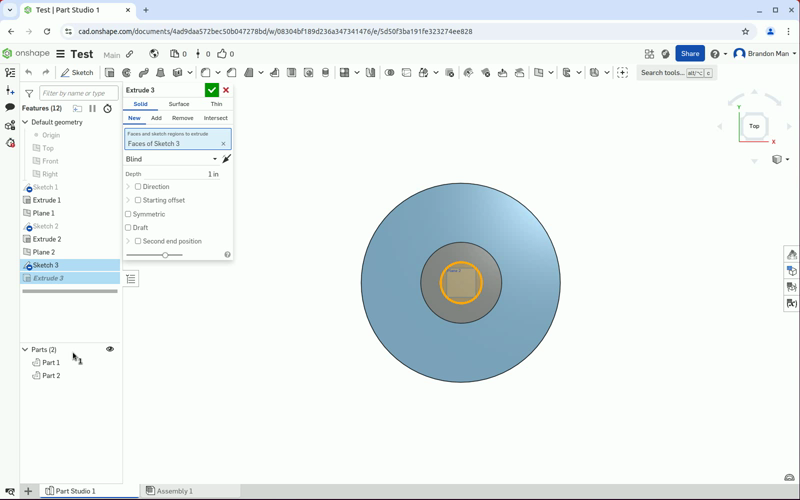
mouse_move(143, 106)
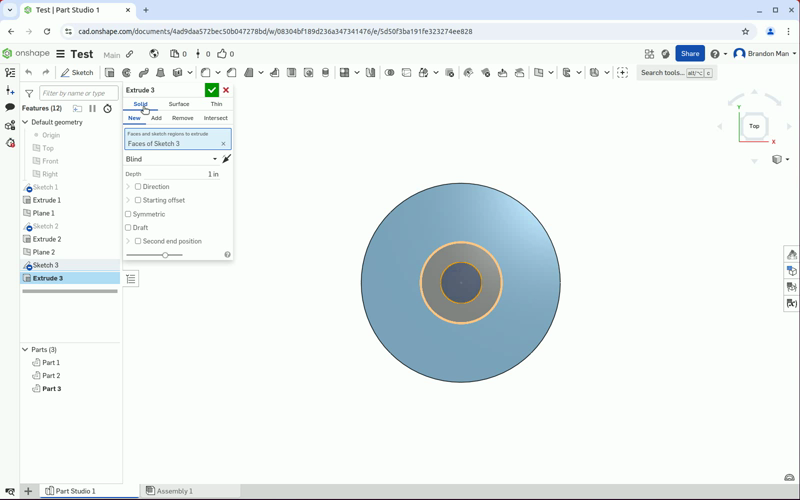
click(143, 106)
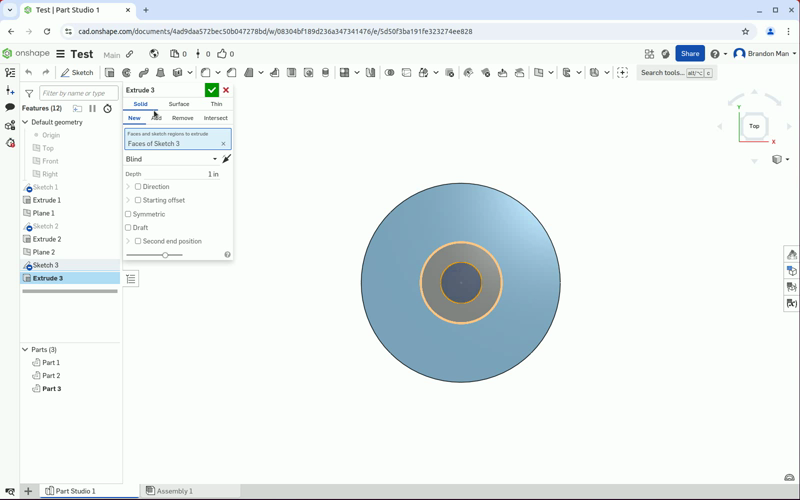
mouse_move(186, 120)
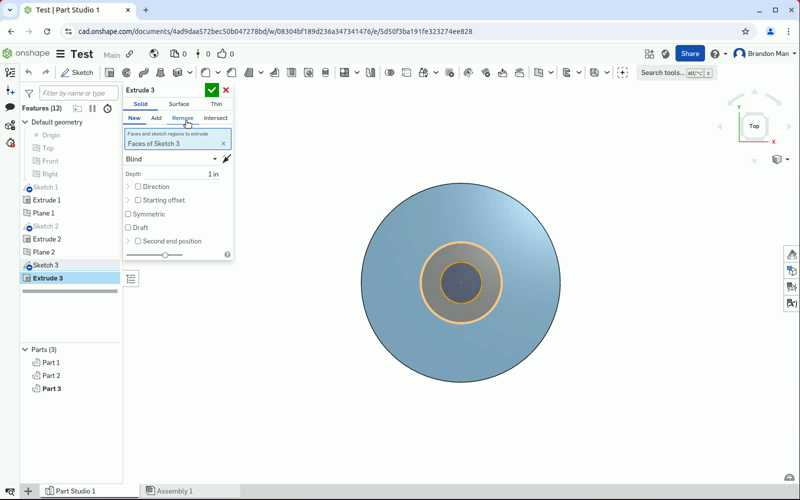
click(186, 120)
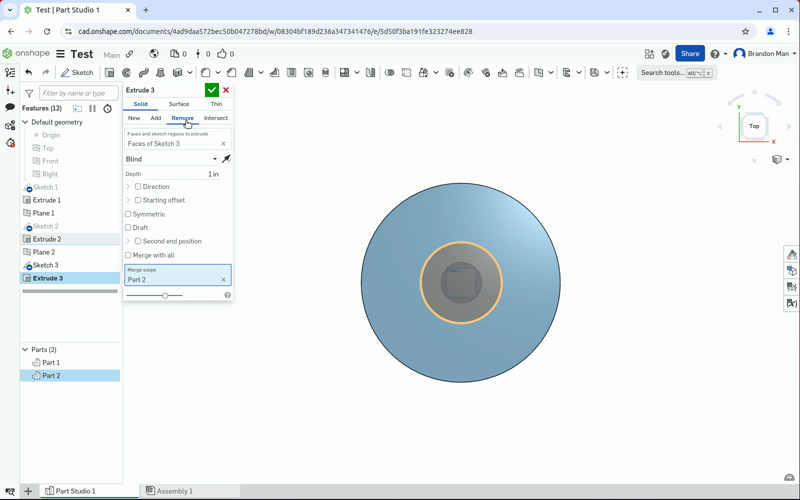
key(tab, 4)
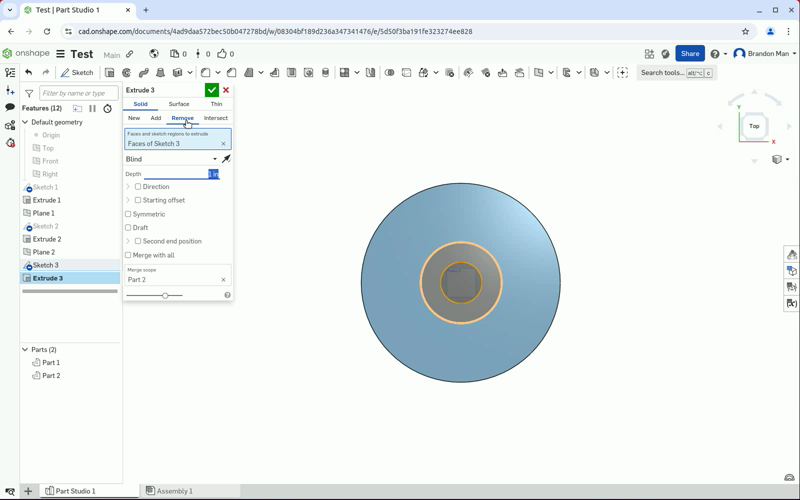
text(17.09)
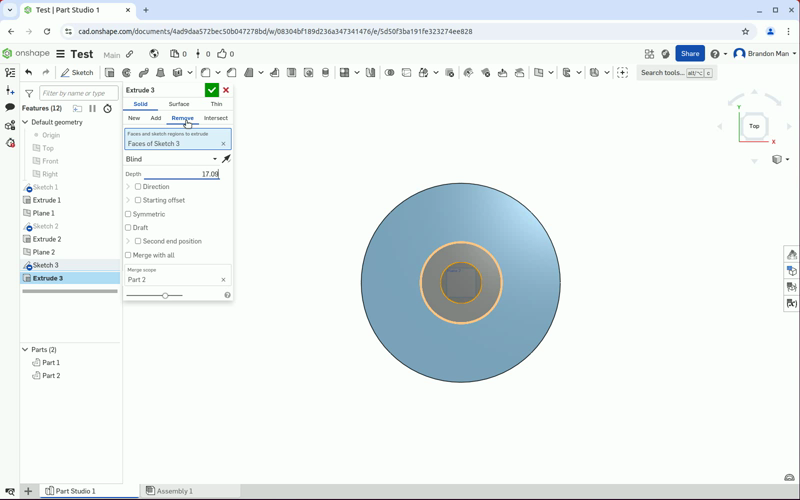
key(tab, 6)
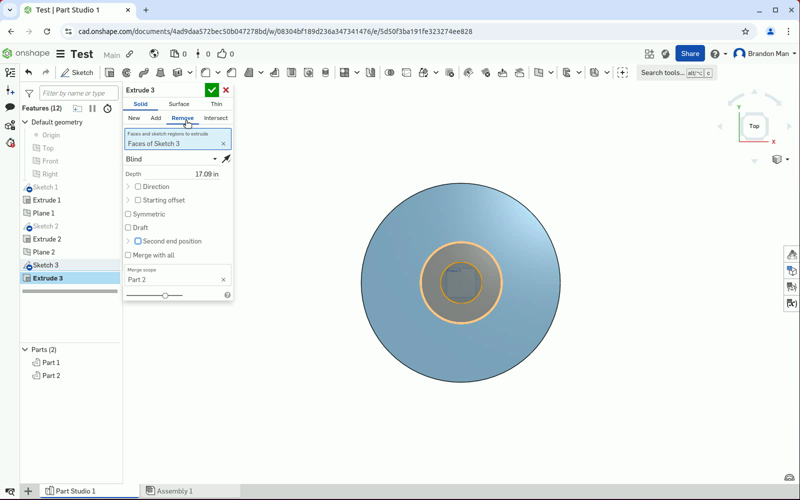
key(space)
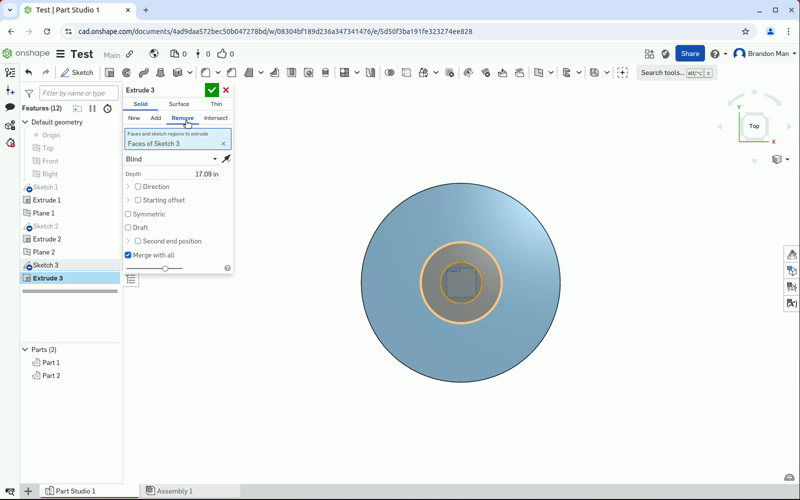
key(enter)
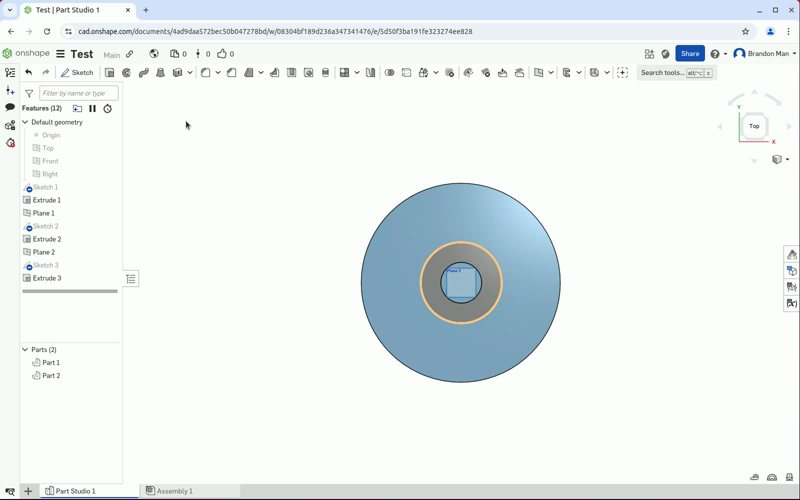
key(shift+h)
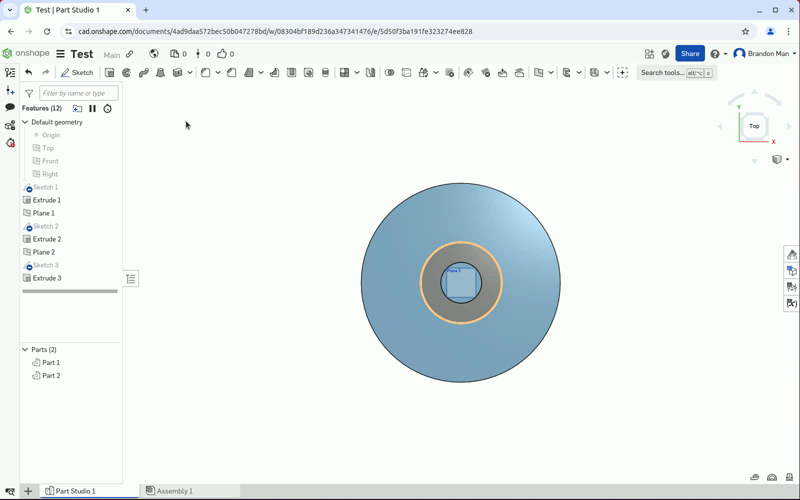
key(shift+h)
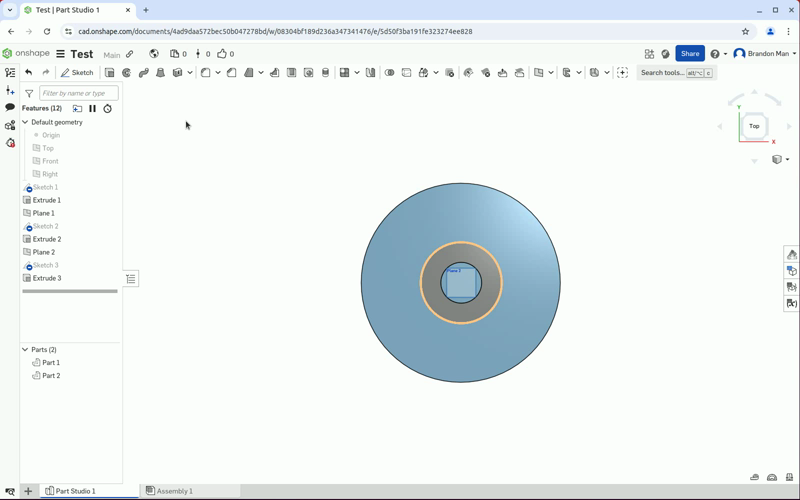
key(shift+7)
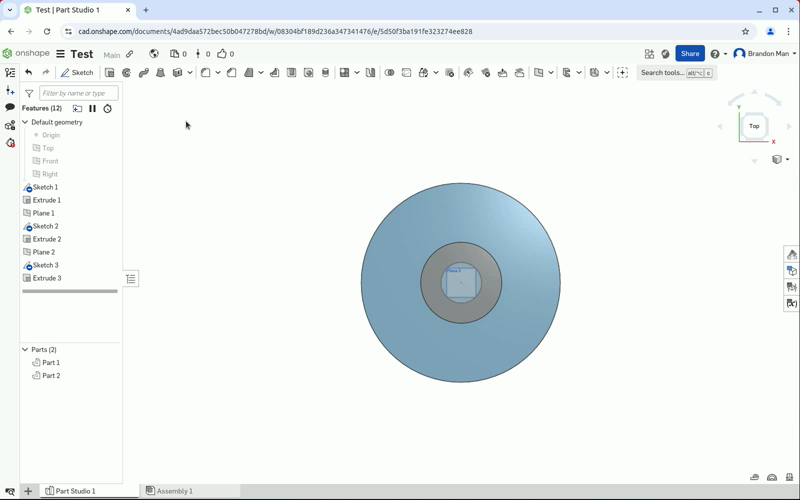
key(up, 3)
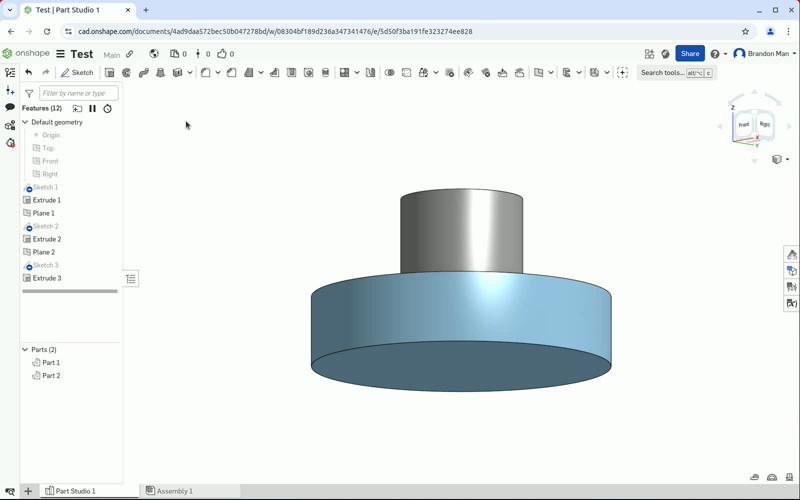
key(left, 3)
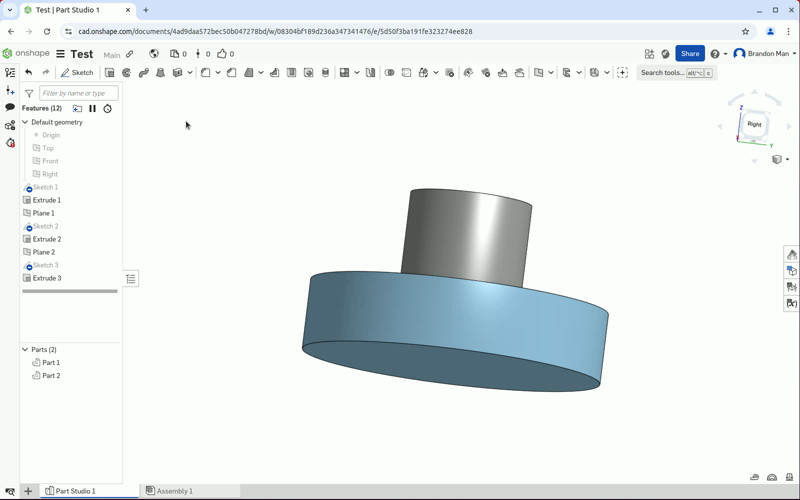
key(right, 3)
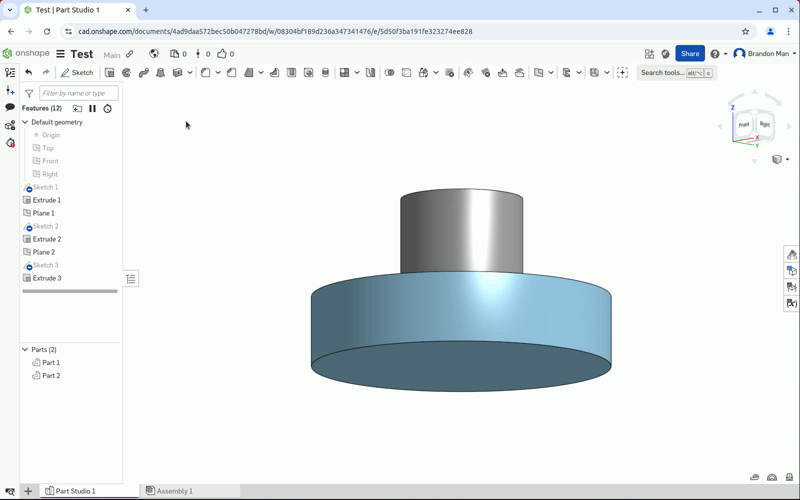
key(down, 3)
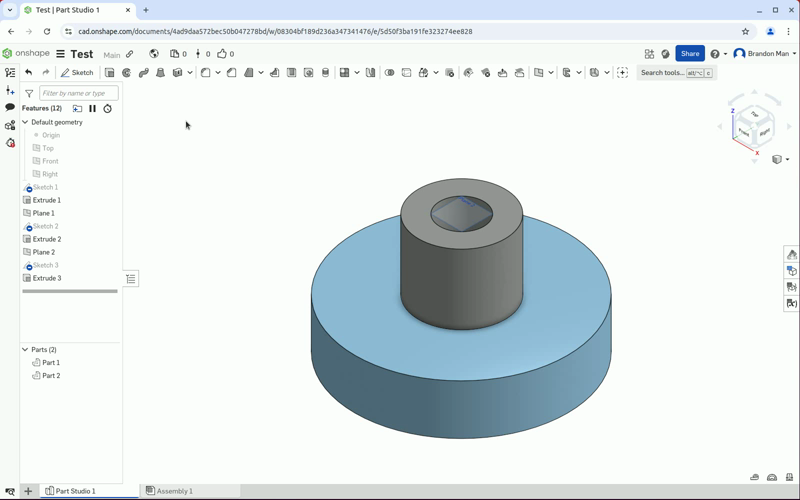
mouse_move(73, 189)
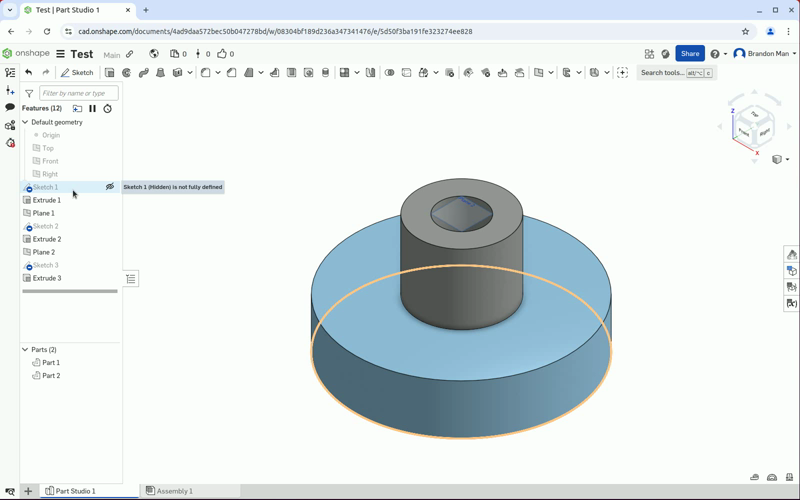
click(73, 189)